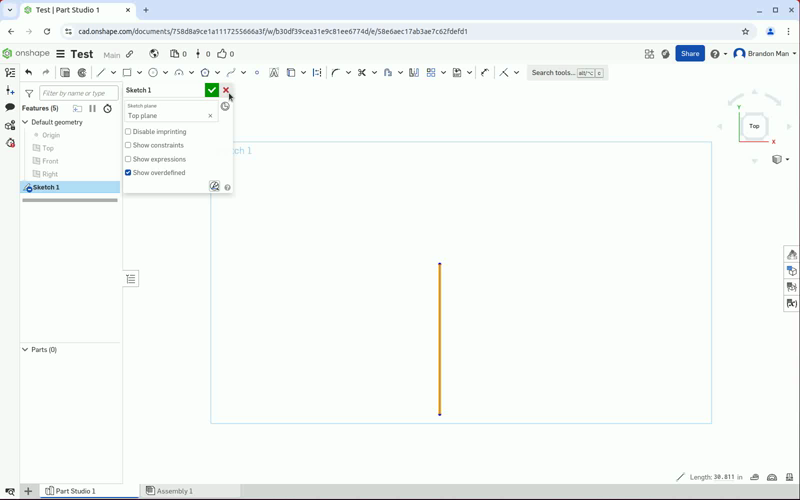
key(shift+h)
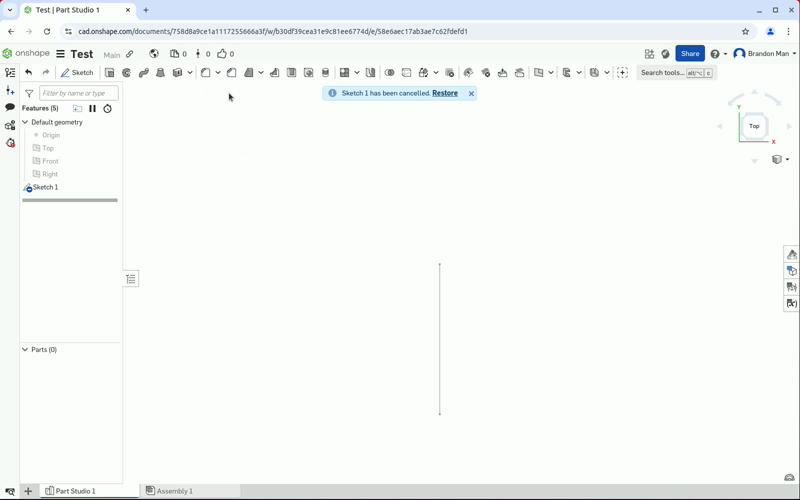
key(shift+s)
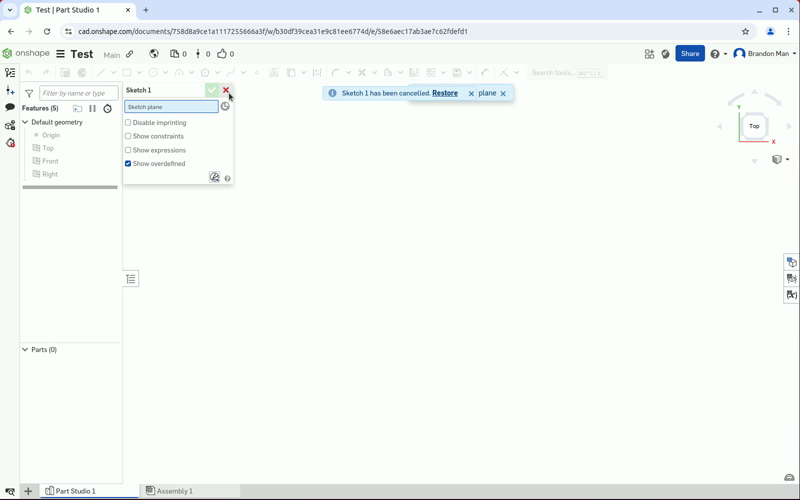
mouse_move(73, 150)
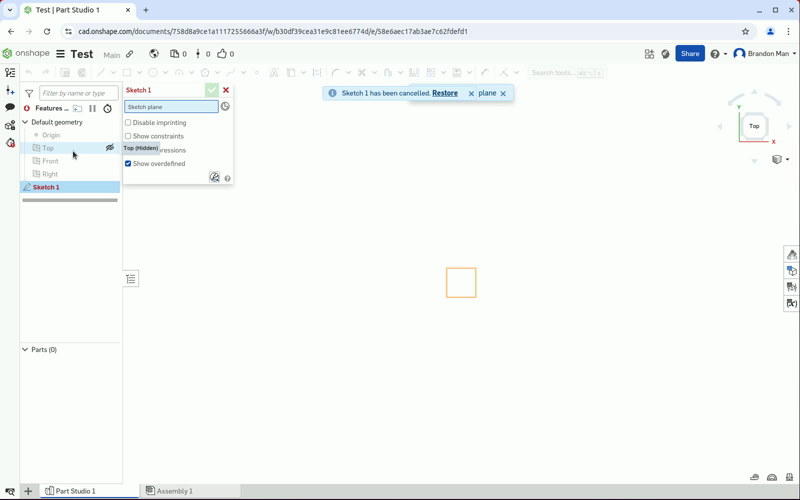
click(73, 150)
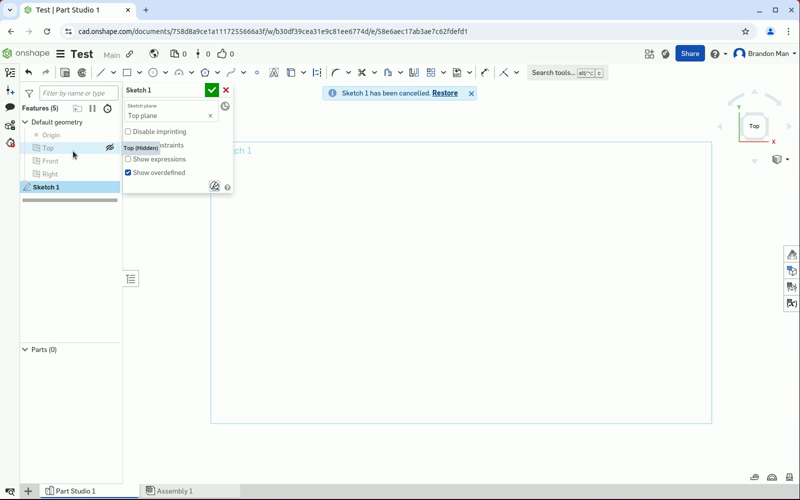
mouse_move(73, 352)
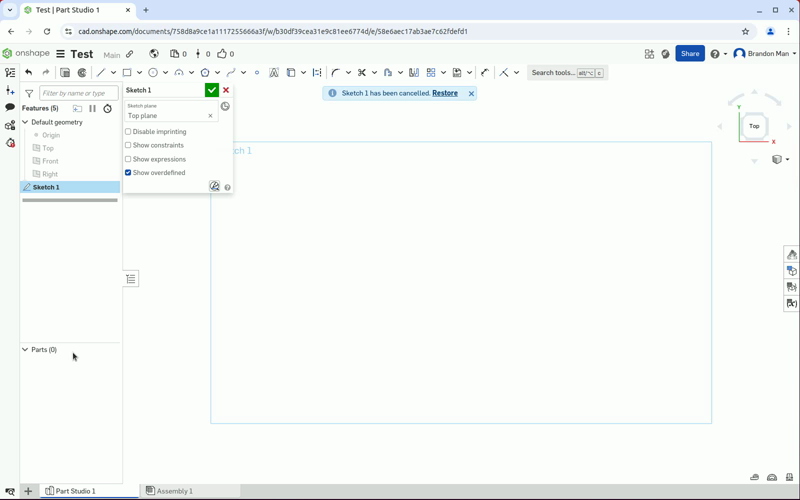
key(y)
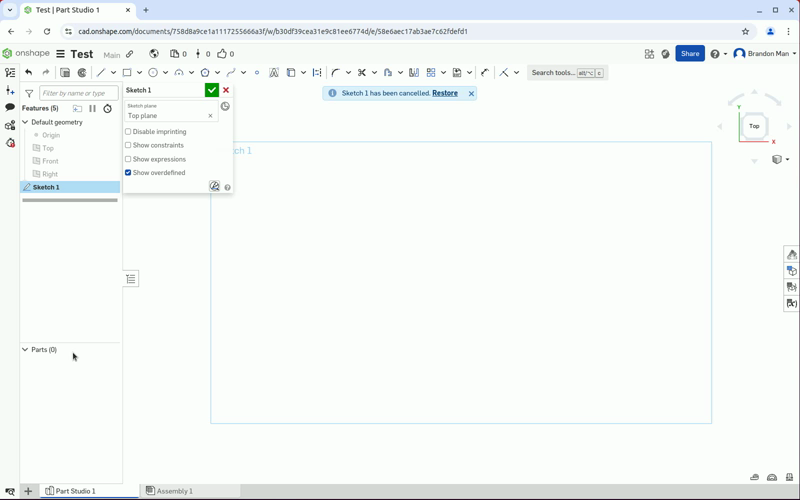
key(l)
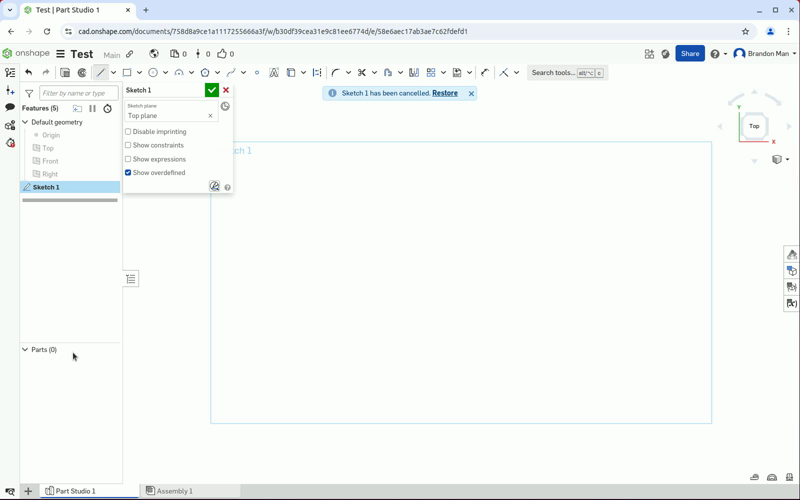
key_down(shift)
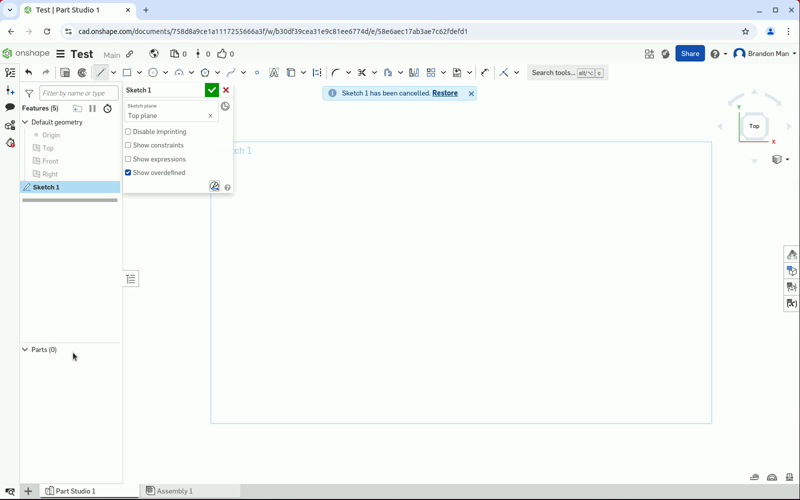
mouse_move(348, 321)
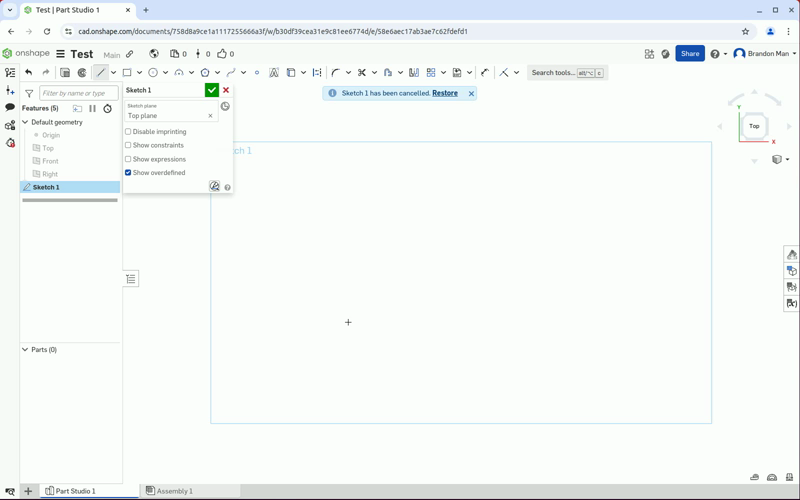
click(348, 321)
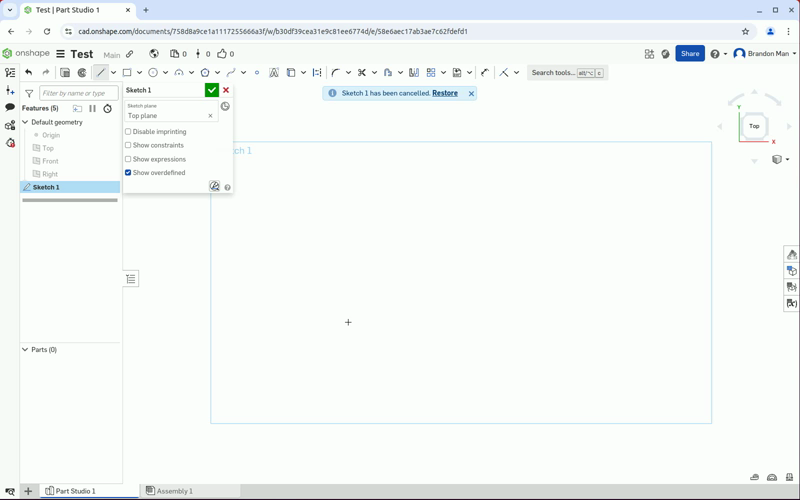
key_up(shift)
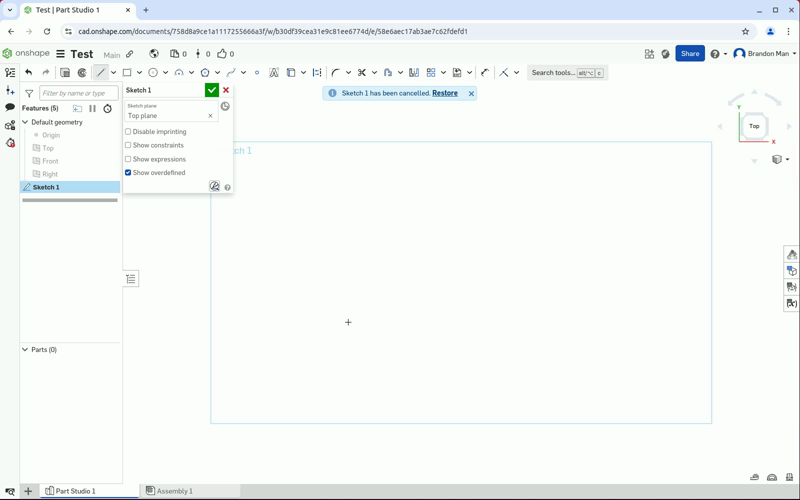
key_down(shift)
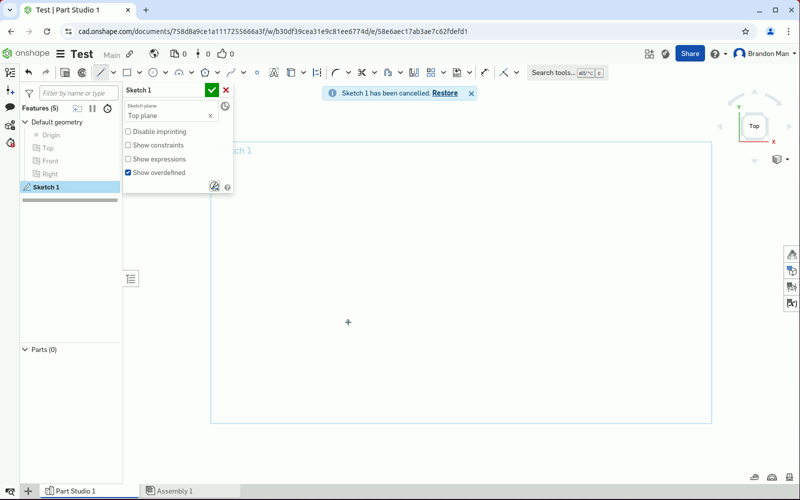
mouse_move(544, 321)
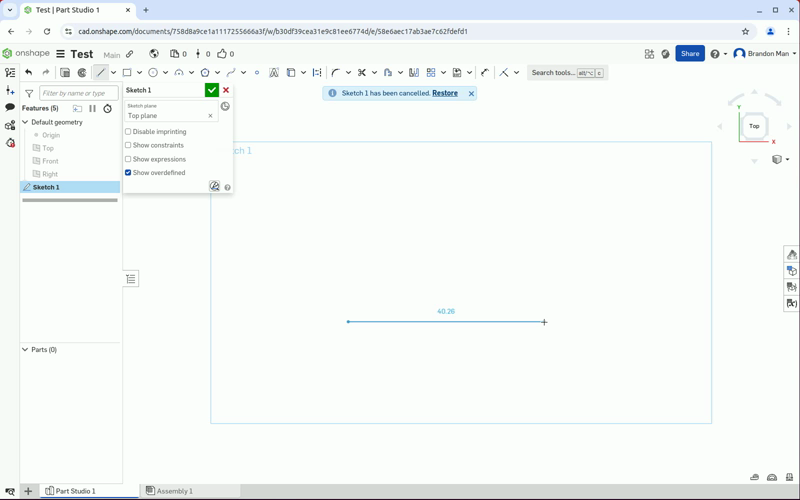
click(544, 321)
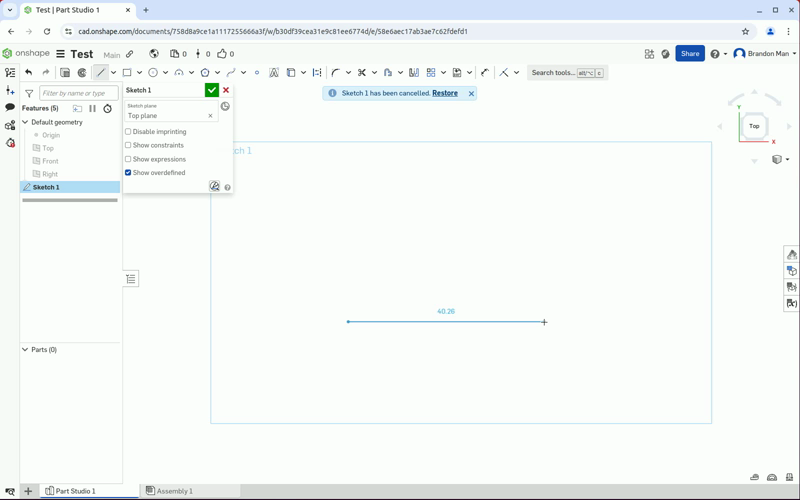
key_up(shift)
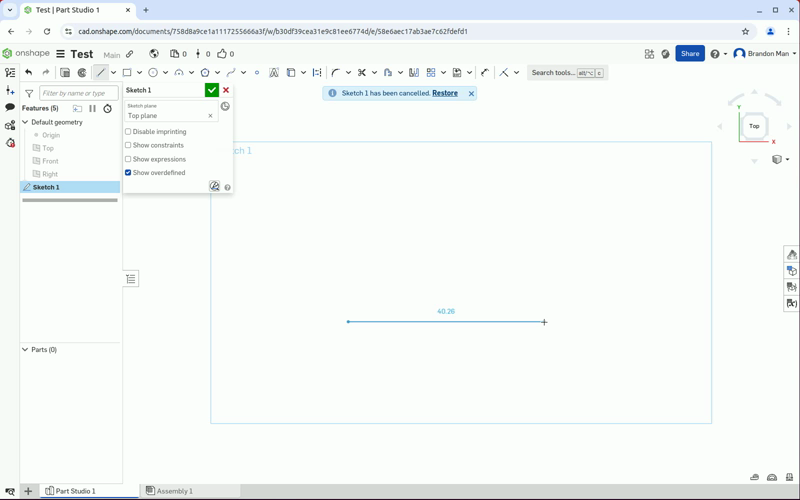
key_down(shift)
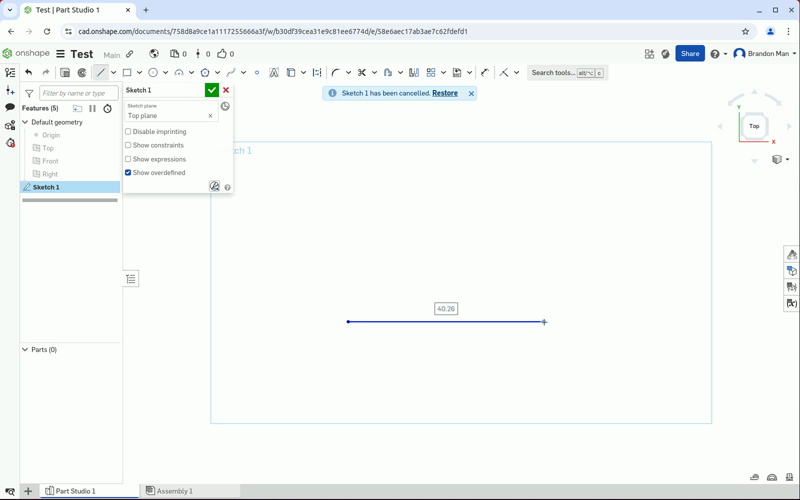
mouse_move(544, 243)
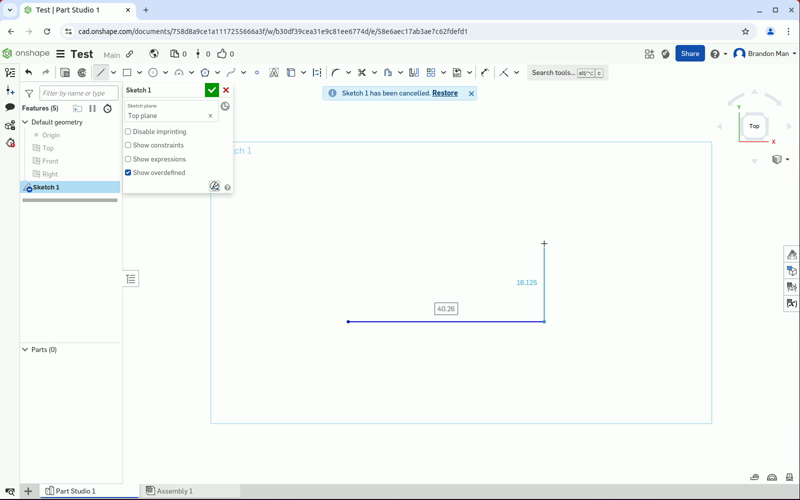
click(544, 243)
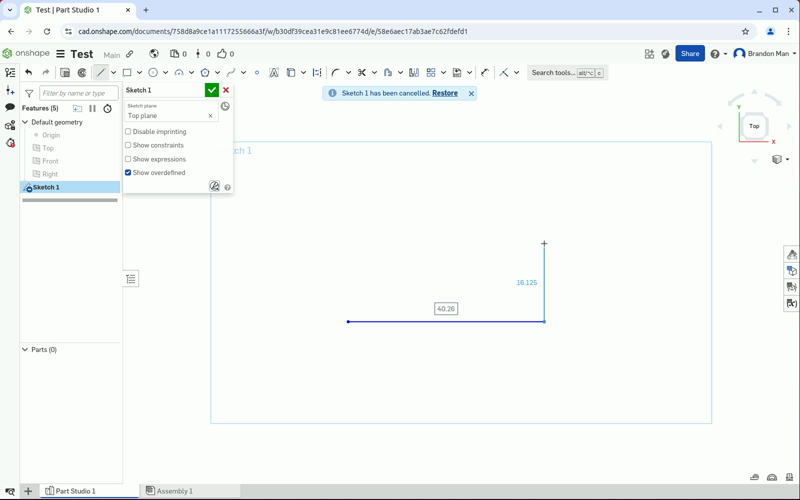
key_up(shift)
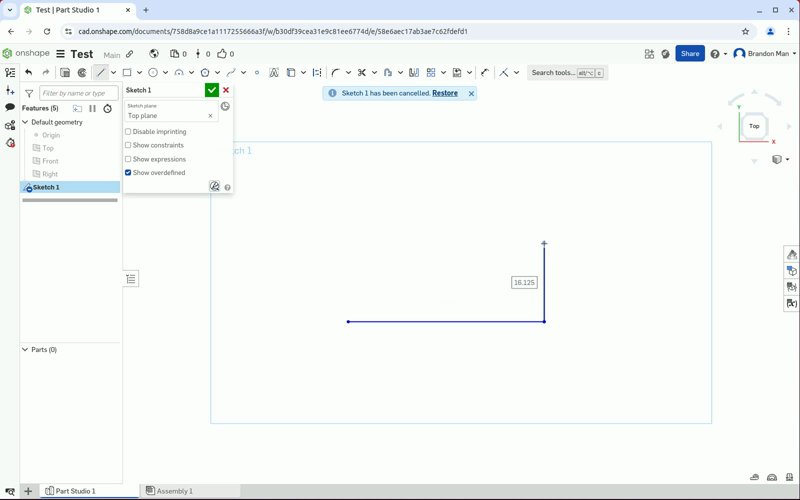
key_down(shift)
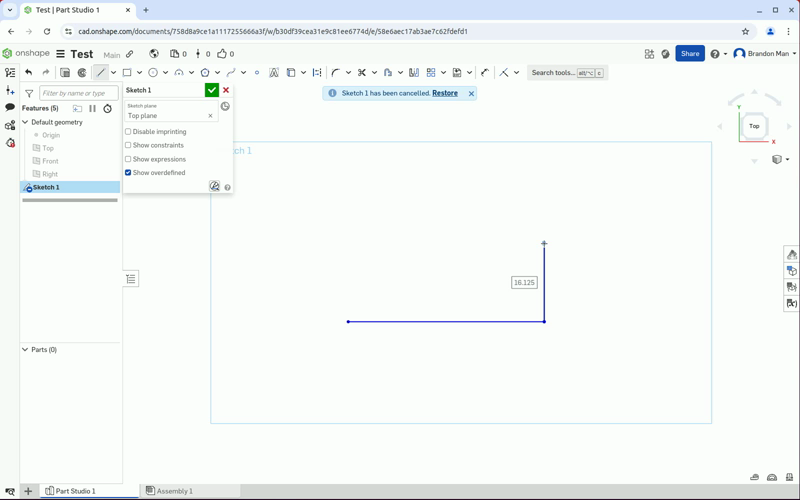
mouse_move(348, 243)
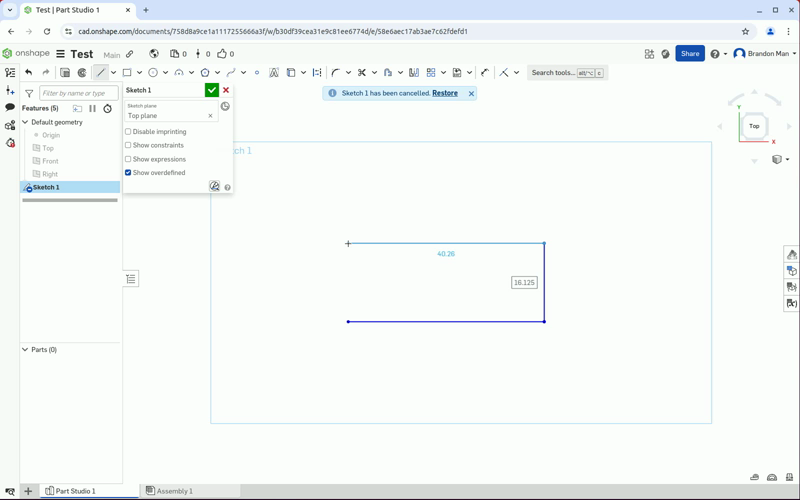
click(348, 243)
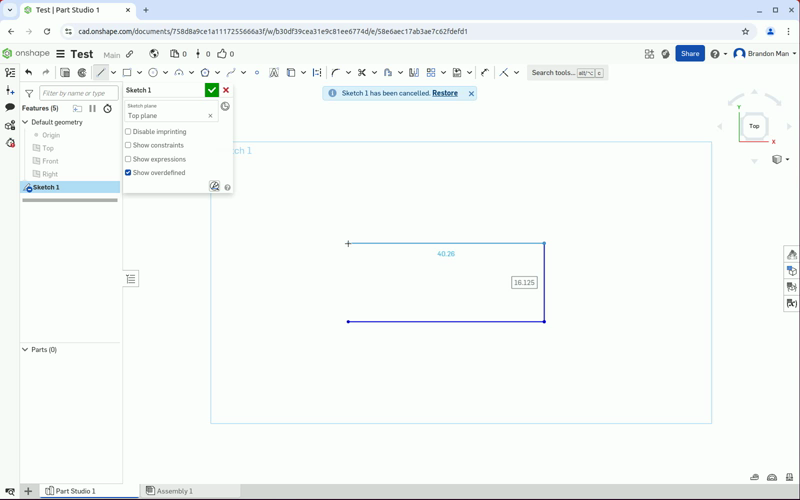
key_up(shift)
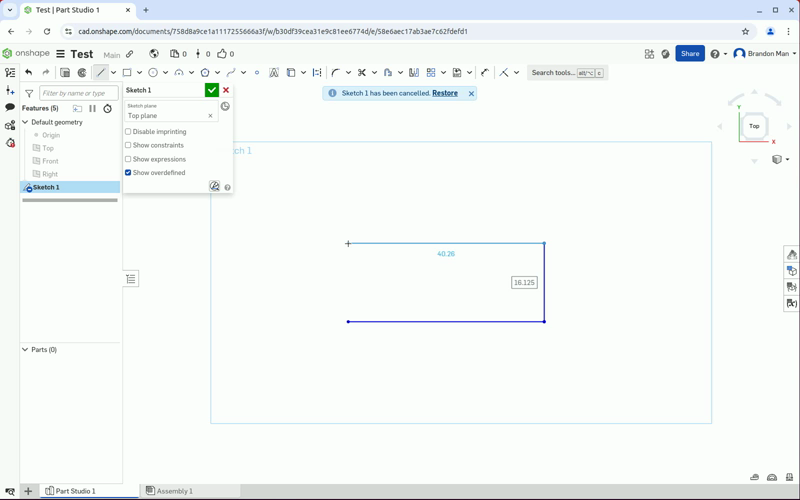
key_down(shift)
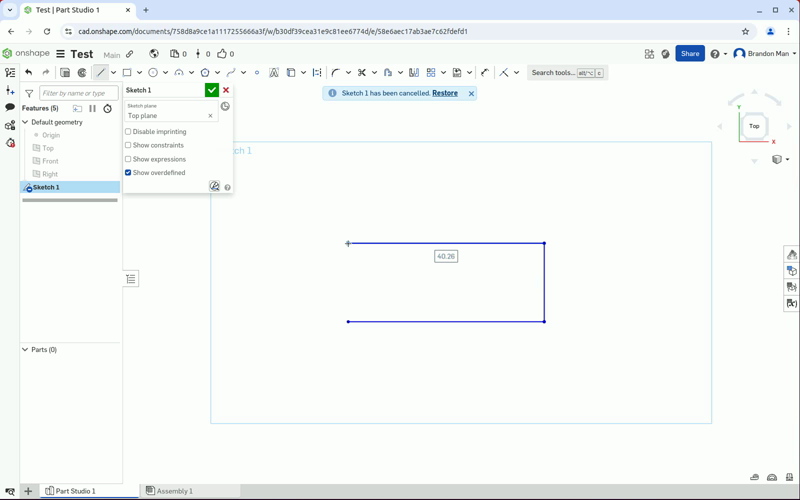
mouse_move(348, 321)
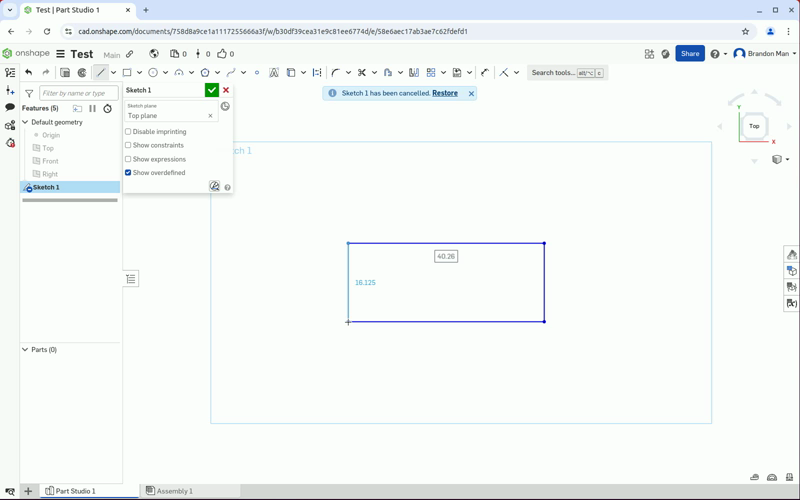
key_up(shift)
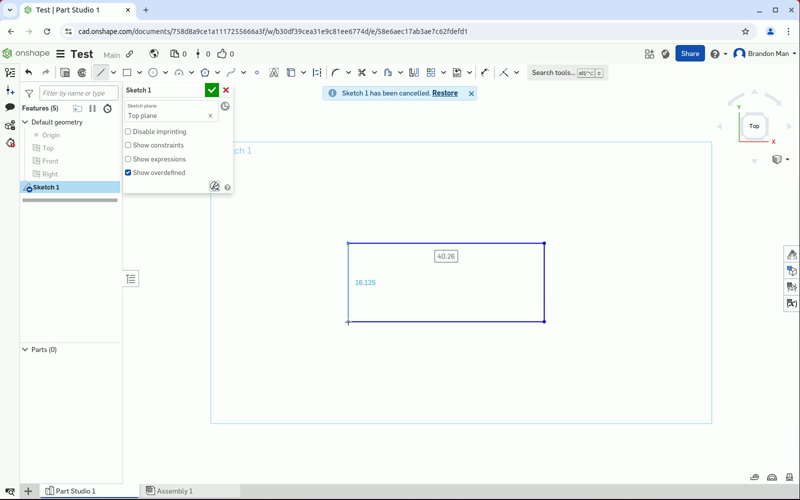
click(348, 321)
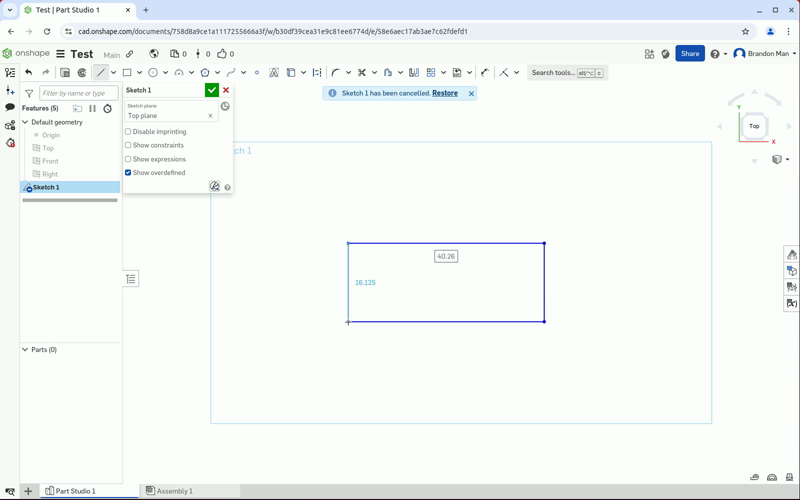
key(esc)
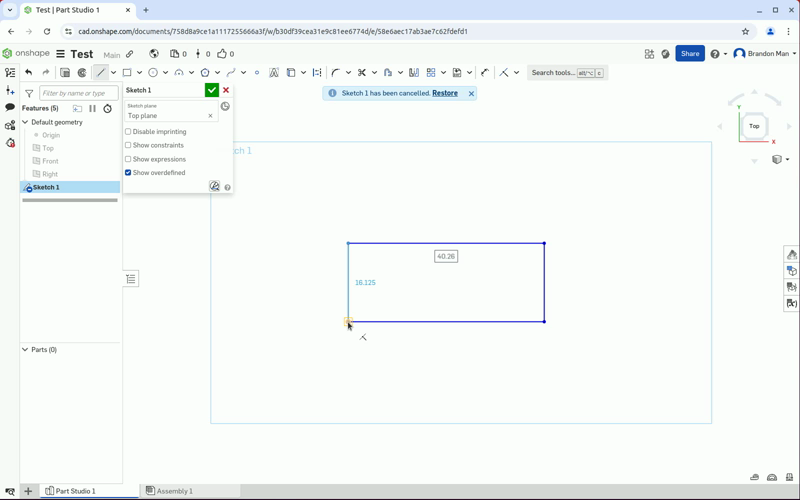
mouse_move(396, 259)
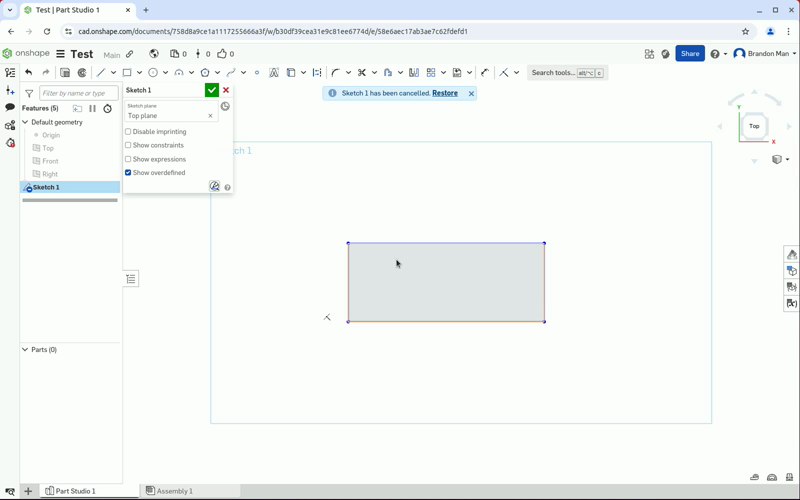
click(396, 259)
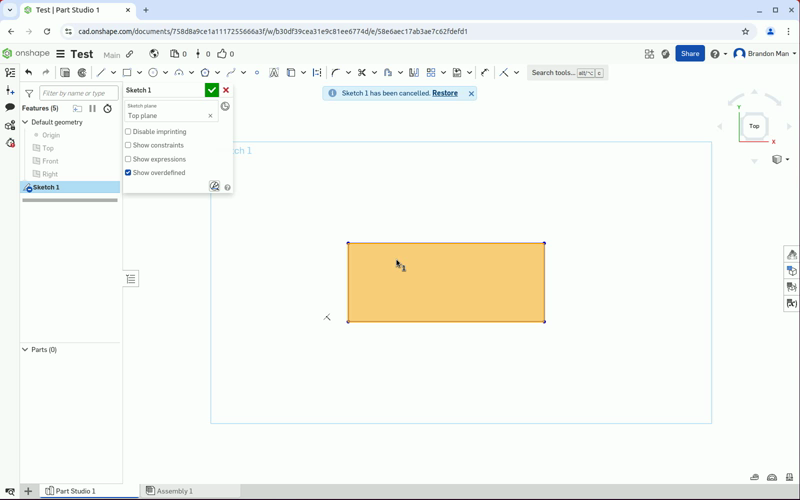
mouse_move(73, 352)
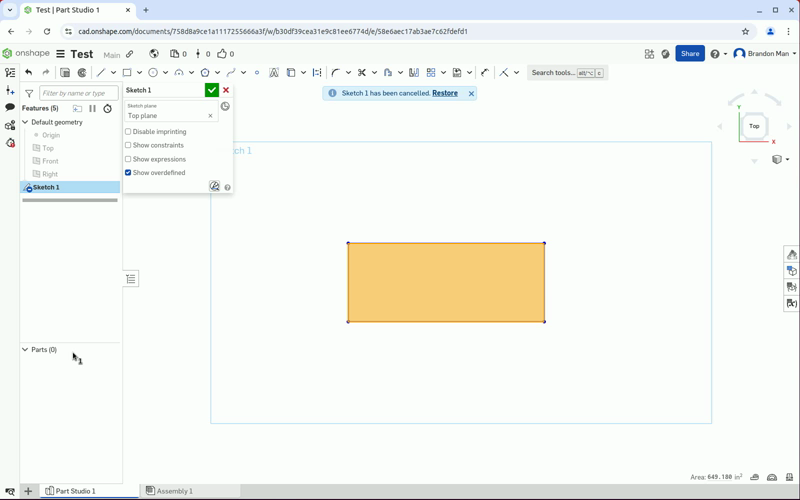
key(shift+y)
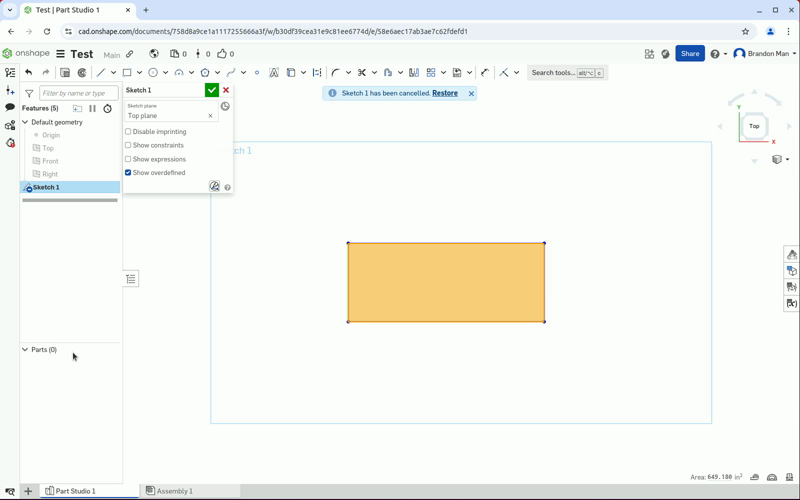
key(shift+e)
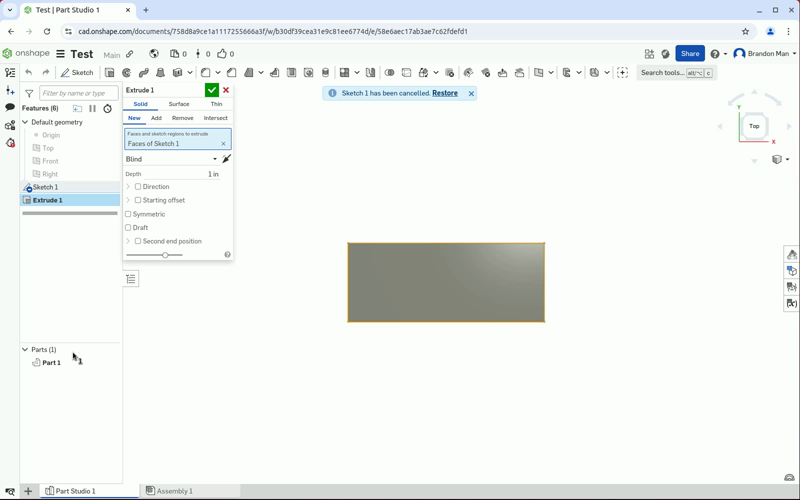
mouse_move(143, 106)
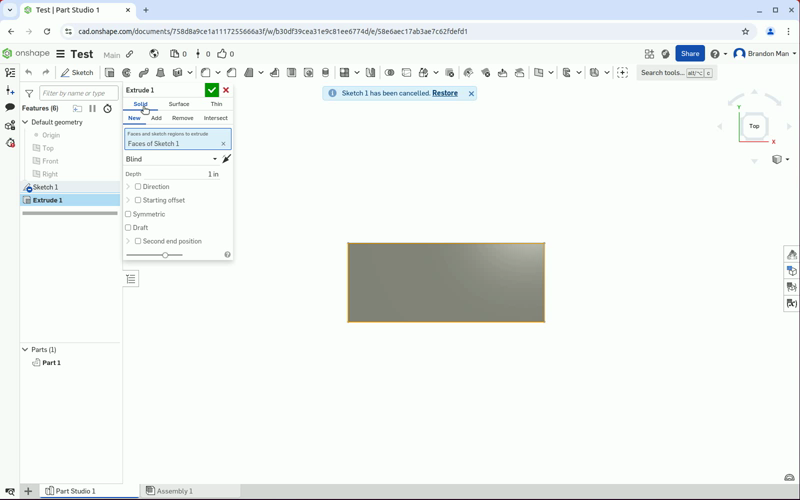
click(143, 106)
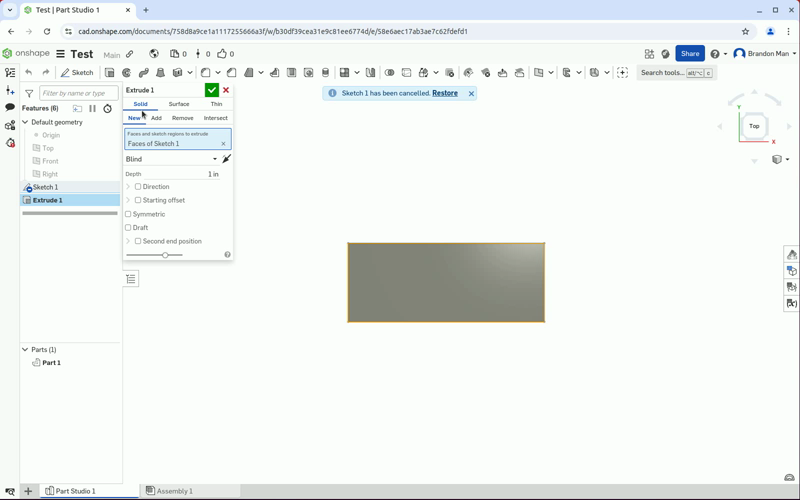
mouse_move(137, 120)
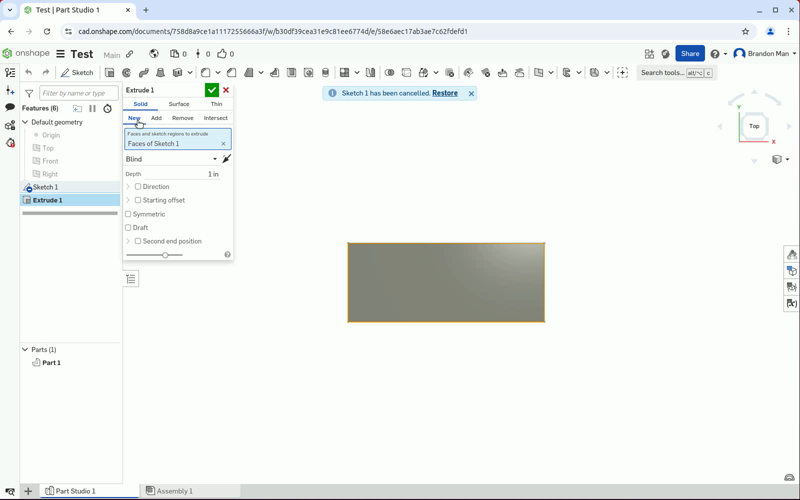
click(137, 120)
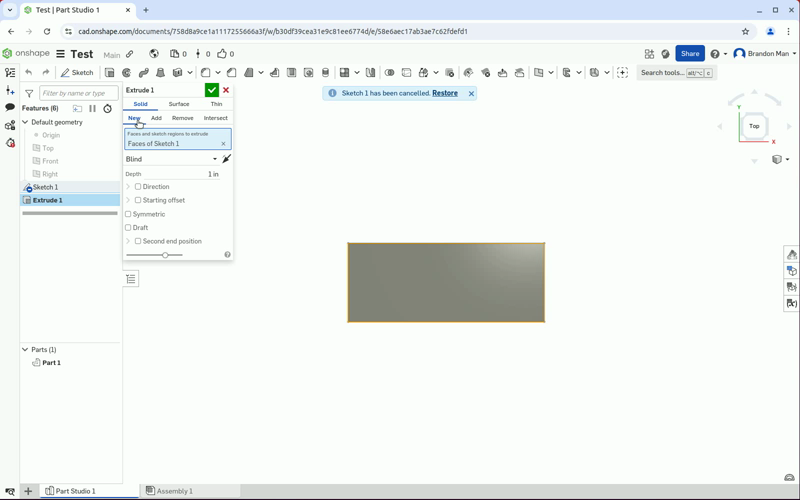
key(tab, 4)
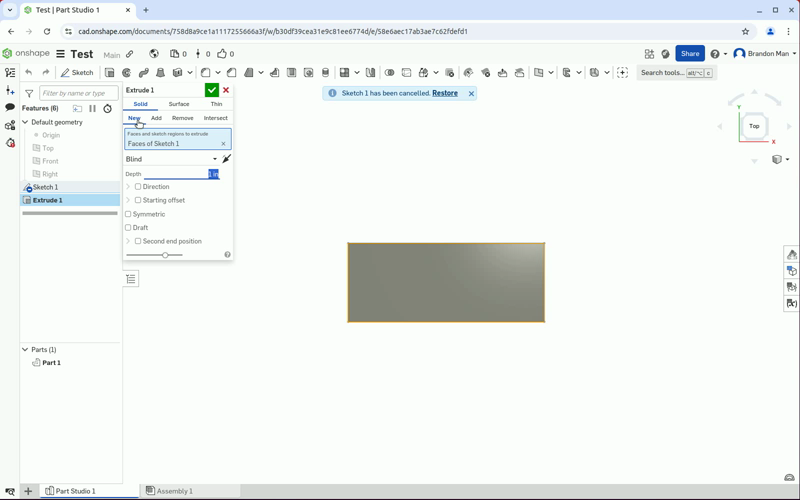
text(9.388)
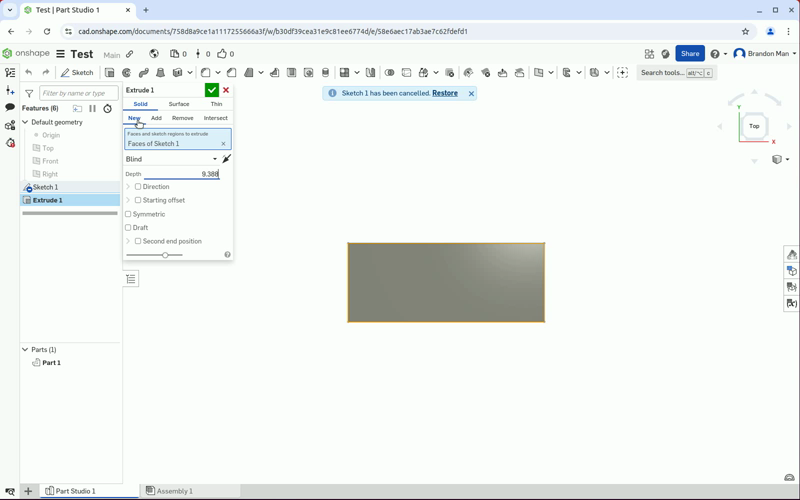
key(enter)
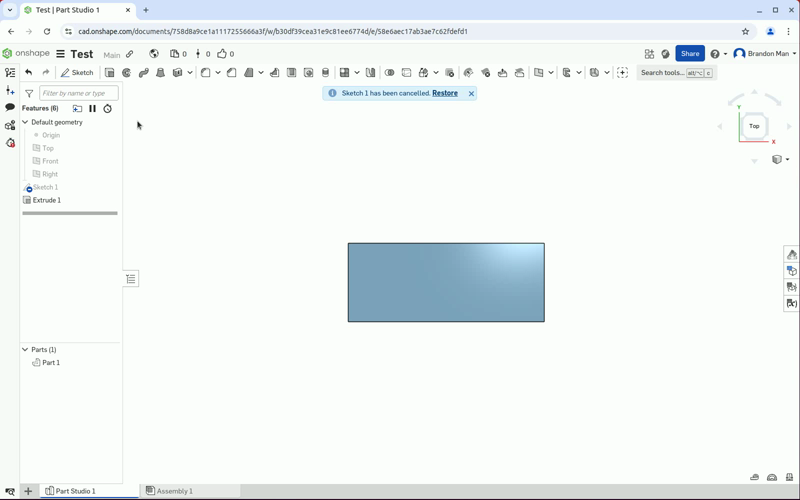
key(shift+h)
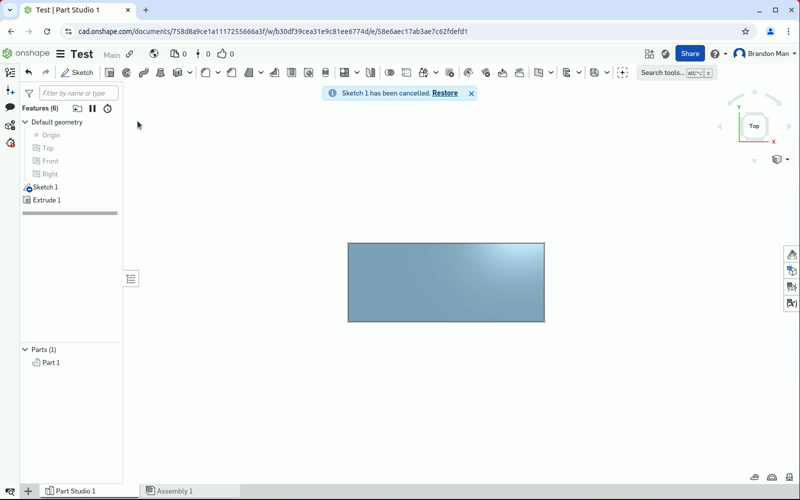
key(shift+h)
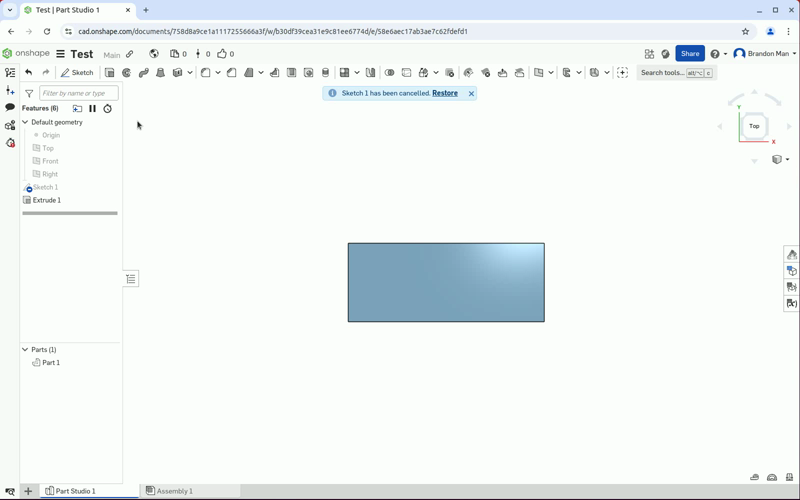
mouse_move(73, 189)
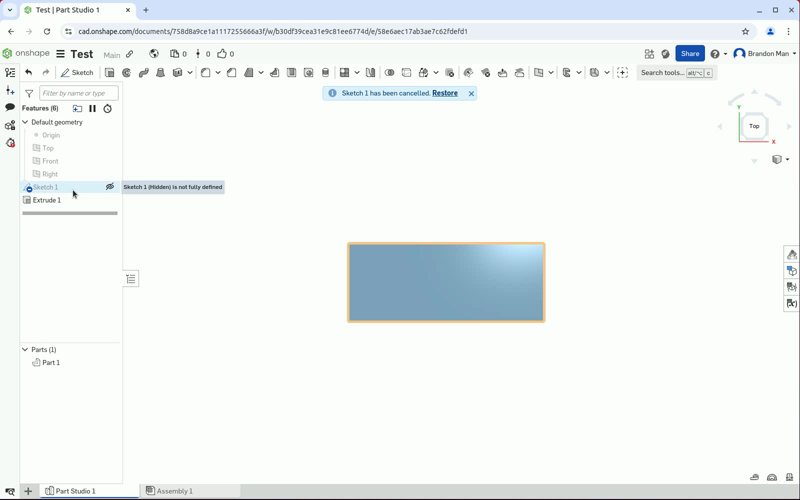
click(73, 189)
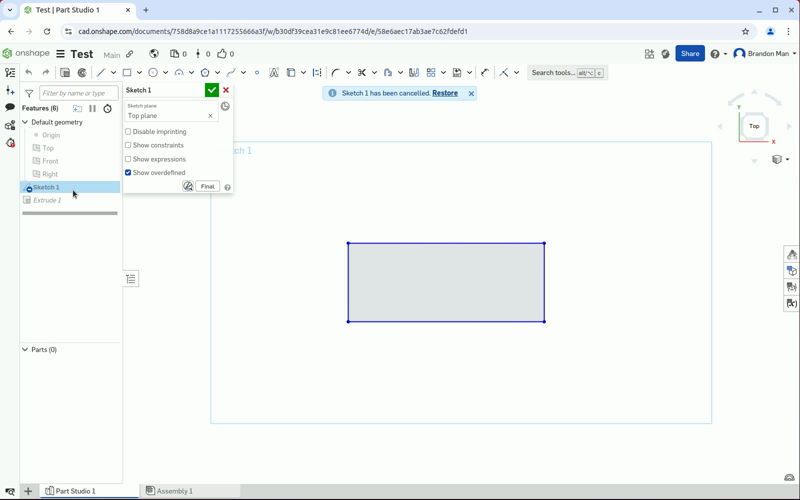
mouse_move(229, 92)
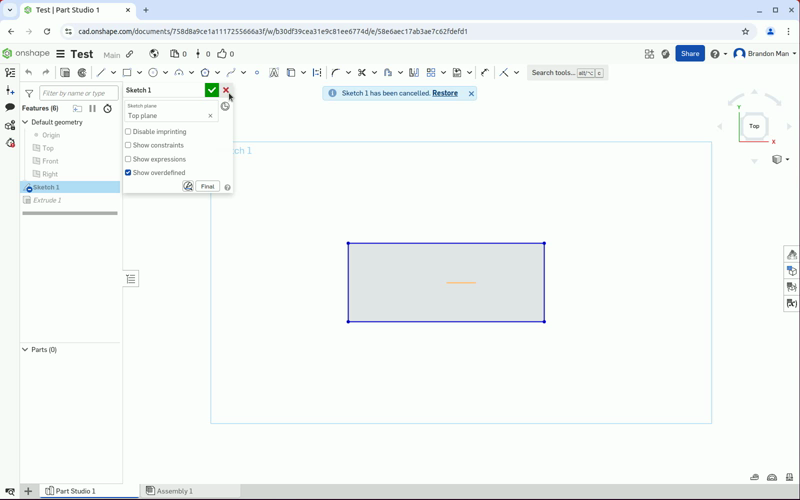
click(229, 92)
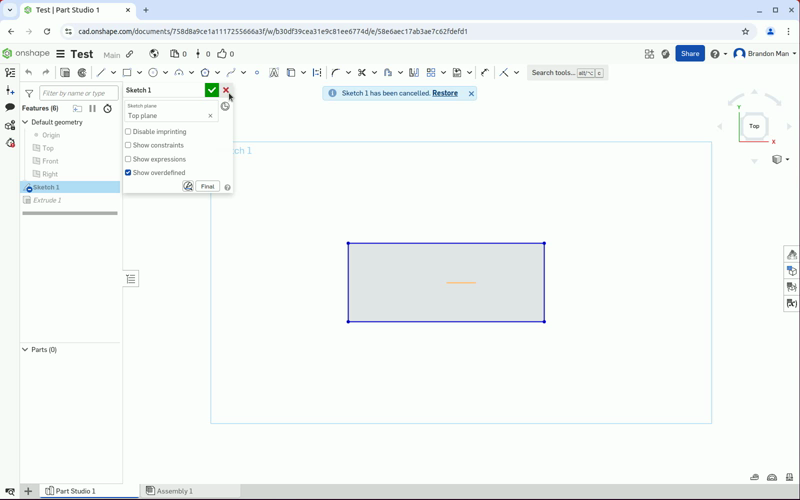
key(shift+s)
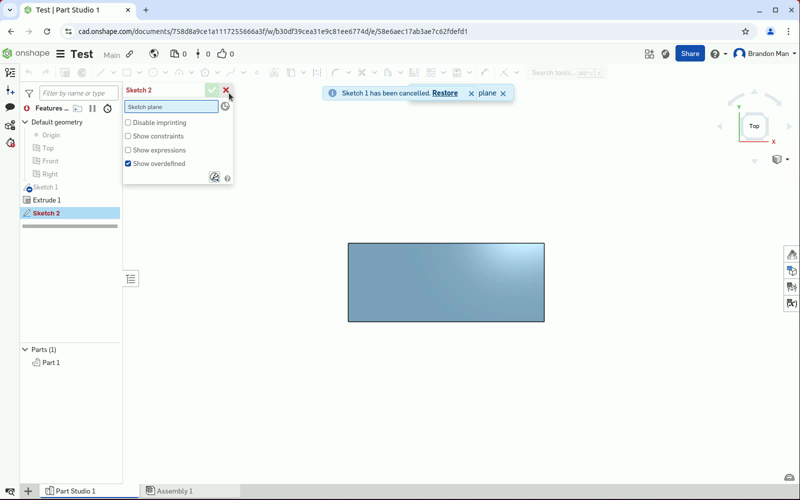
mouse_move(73, 150)
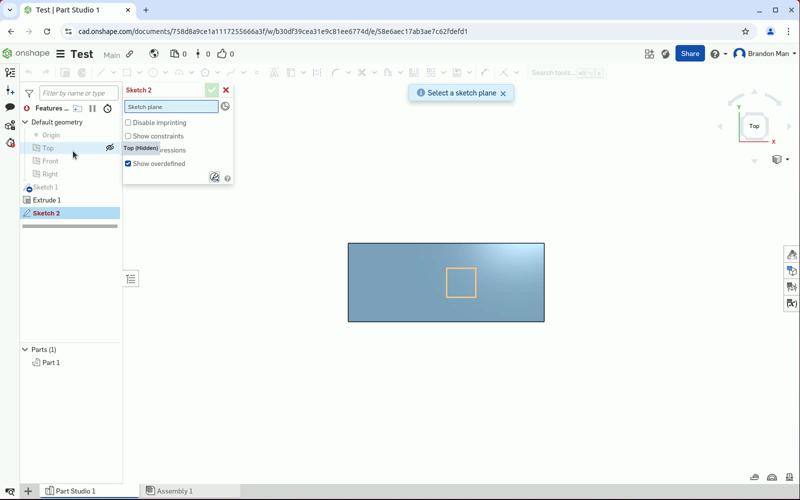
click(73, 150)
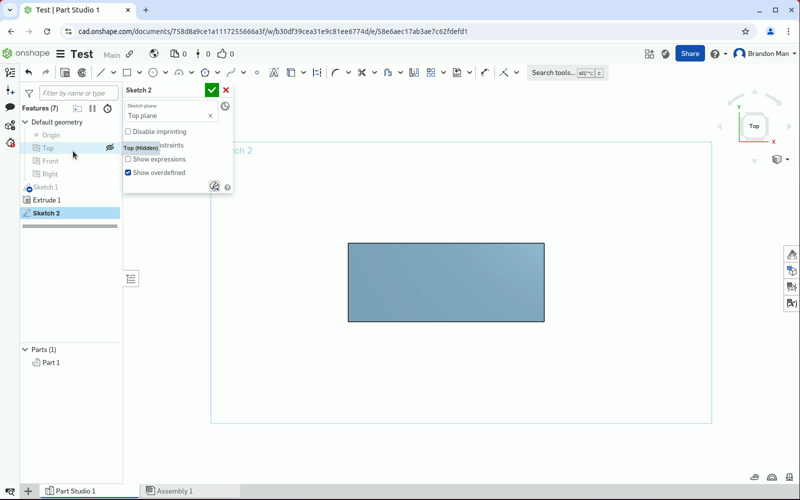
mouse_move(73, 352)
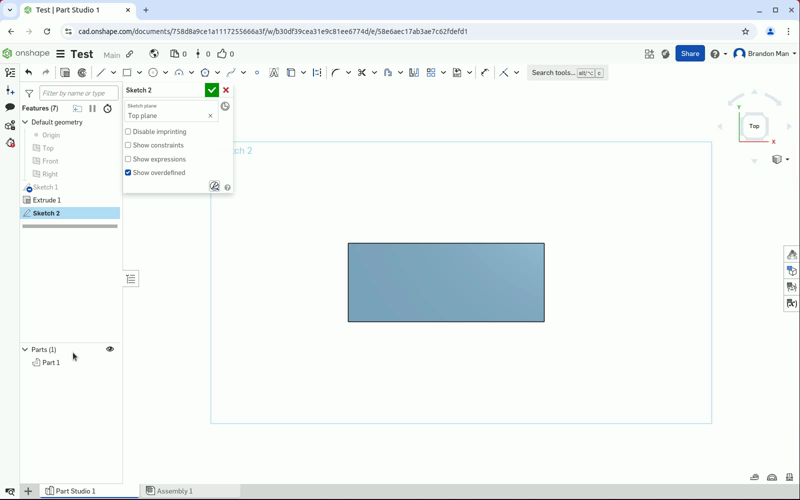
key(y)
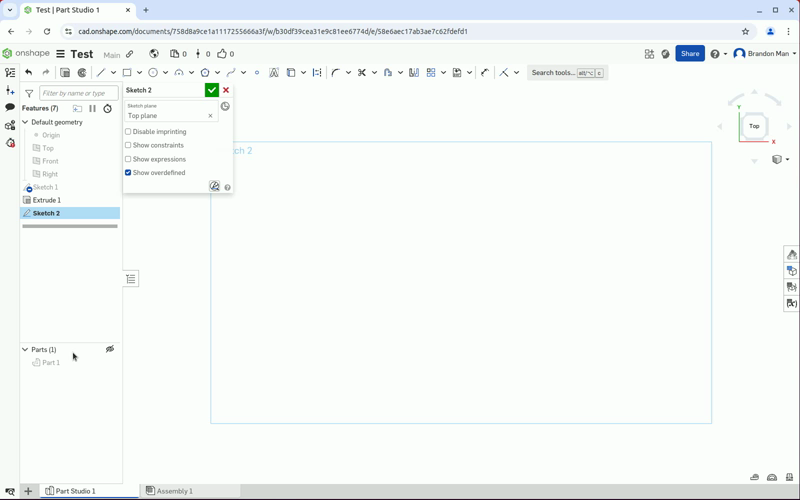
key(l)
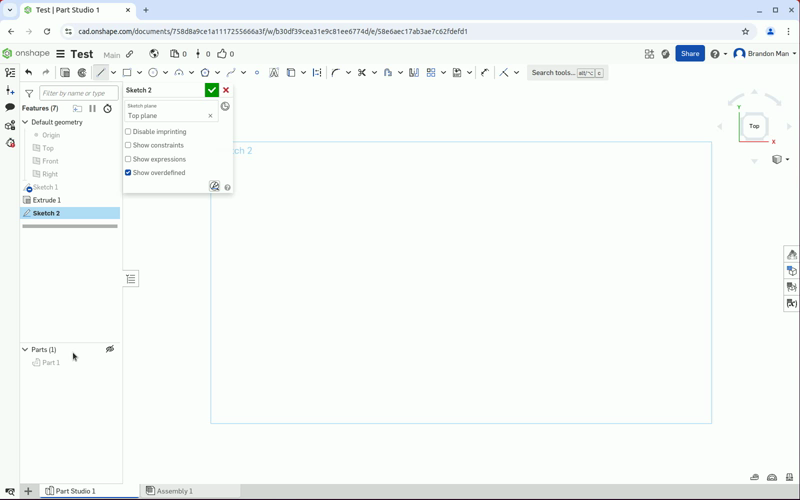
key_down(shift)
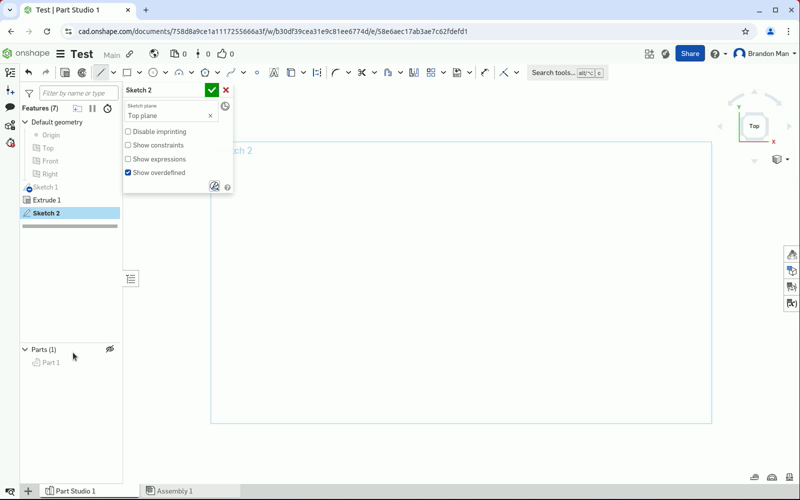
mouse_move(348, 321)
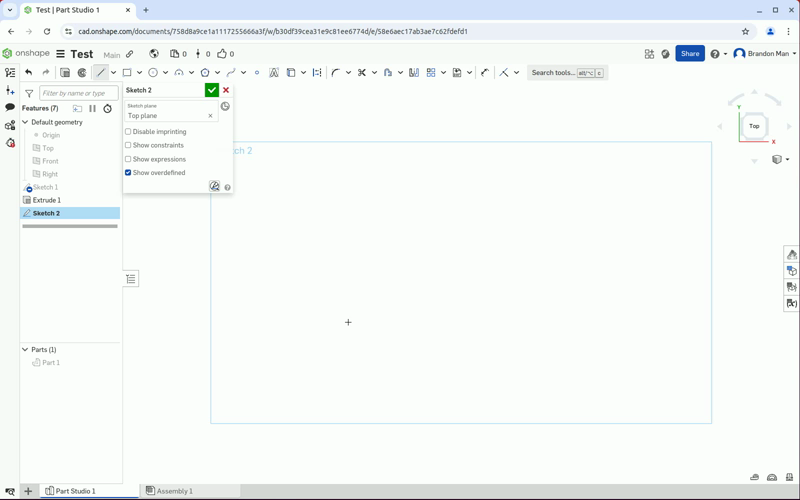
click(348, 321)
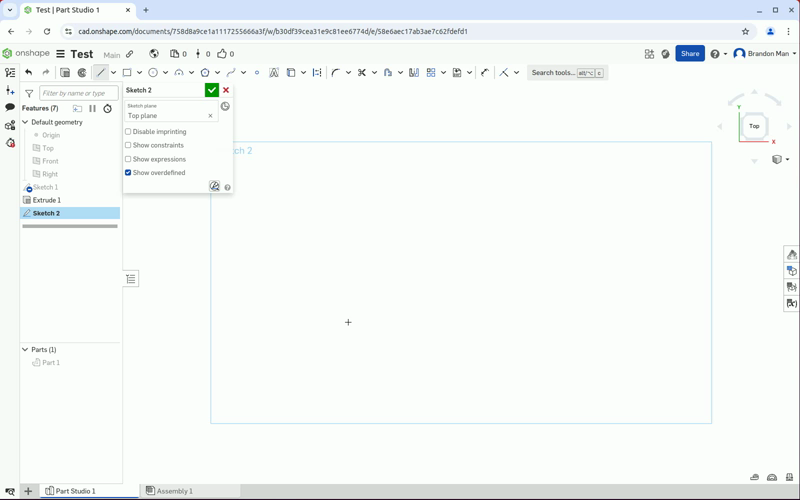
key_up(shift)
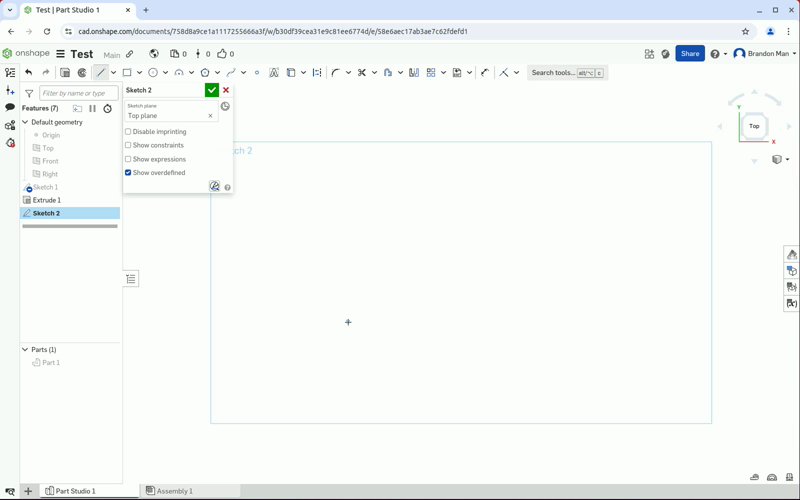
key_down(shift)
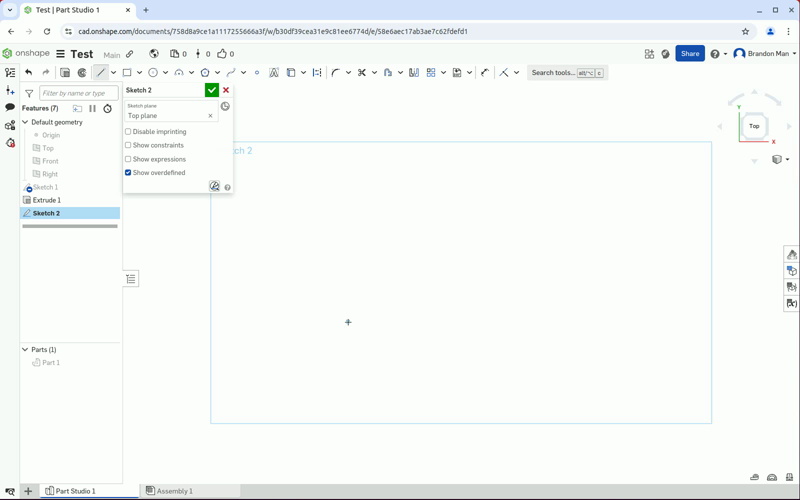
mouse_move(544, 321)
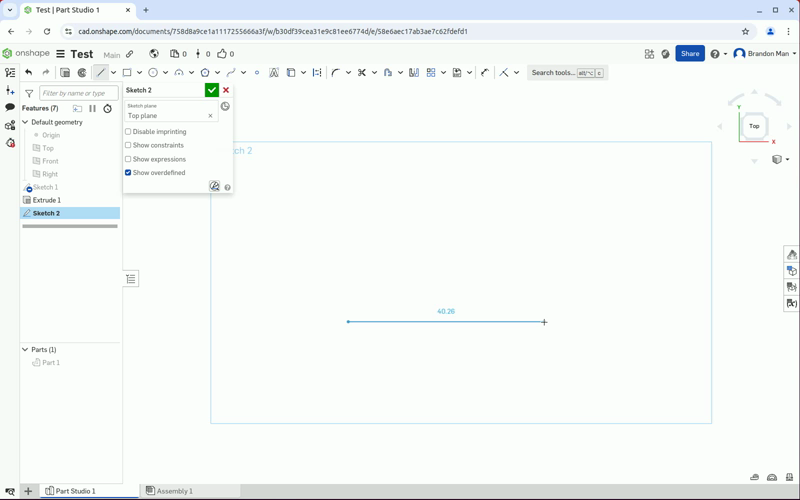
click(544, 321)
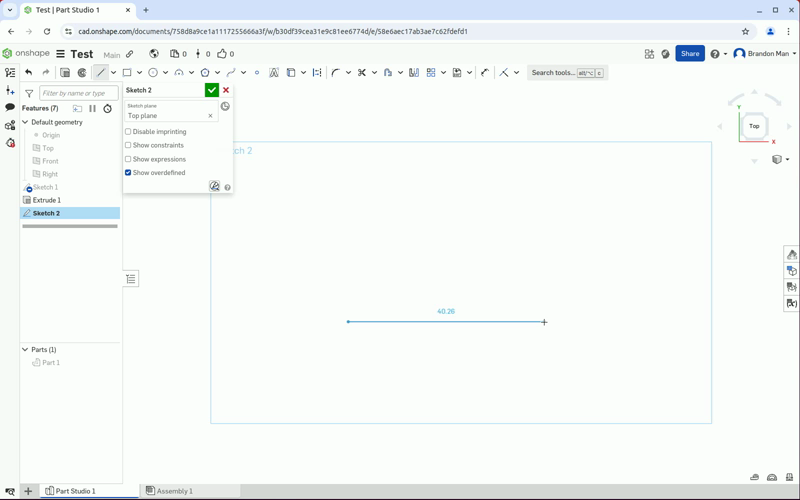
key_up(shift)
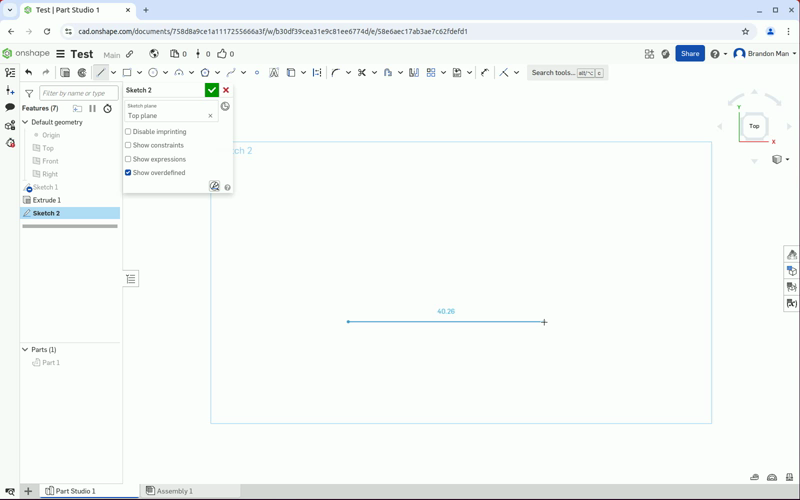
key_down(shift)
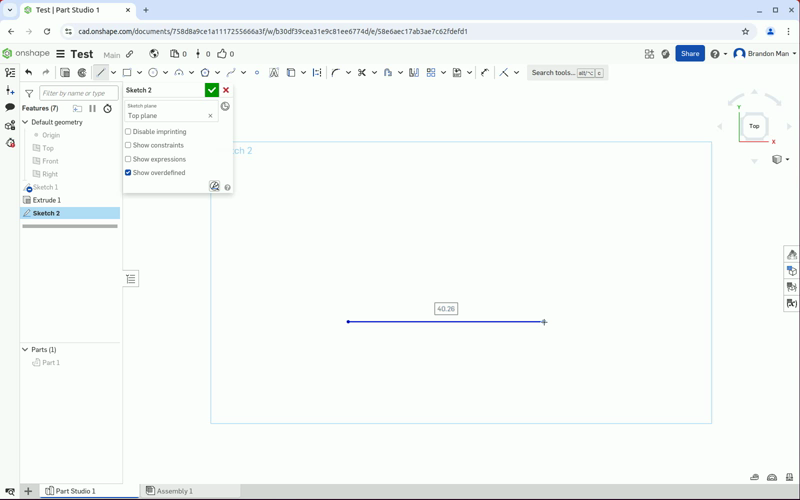
mouse_move(544, 243)
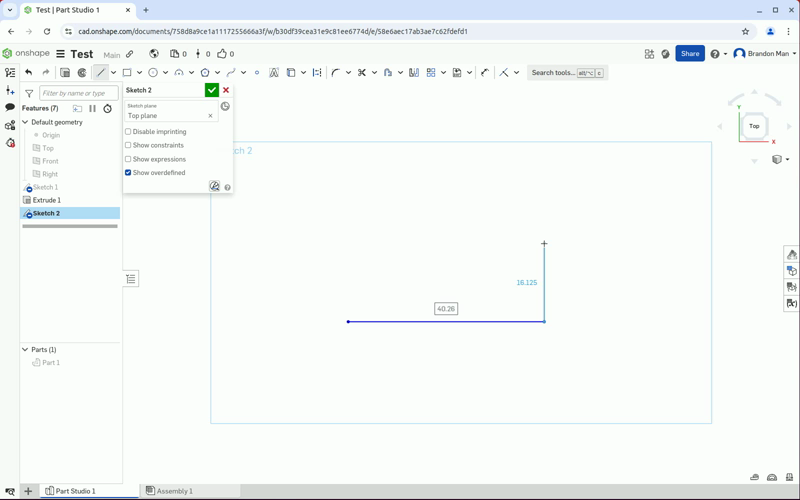
click(544, 243)
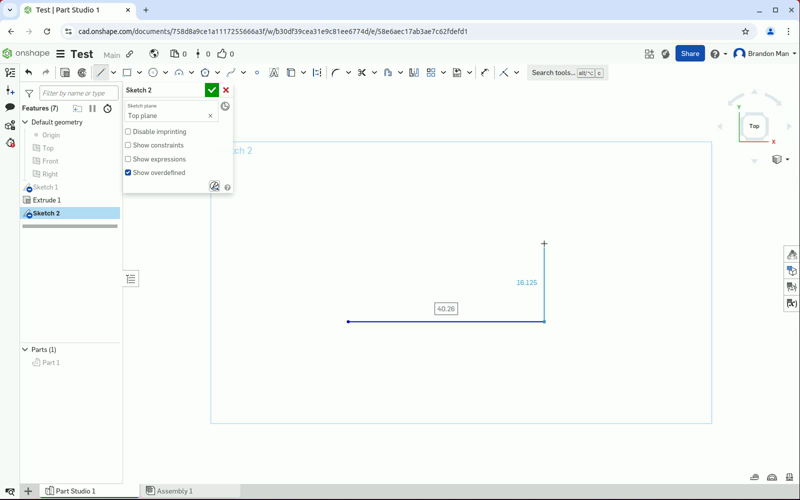
key_up(shift)
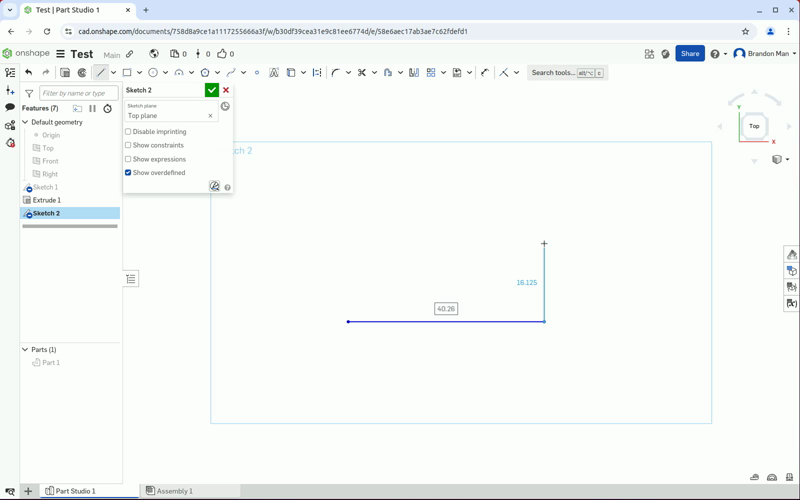
key_down(shift)
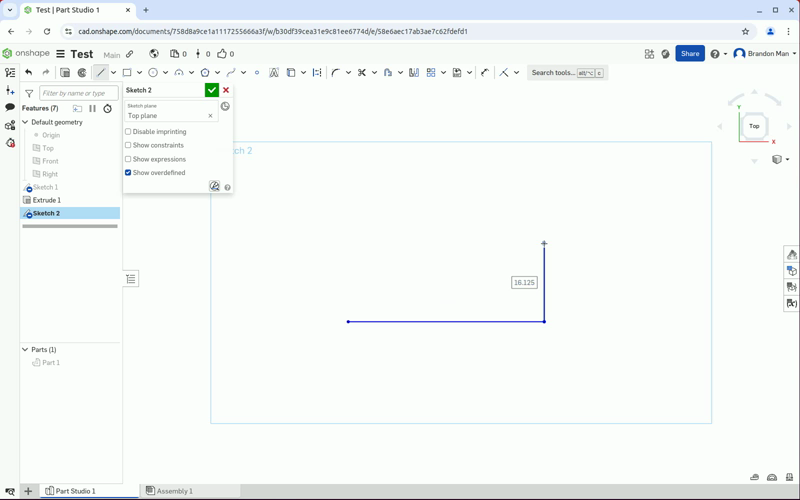
mouse_move(348, 243)
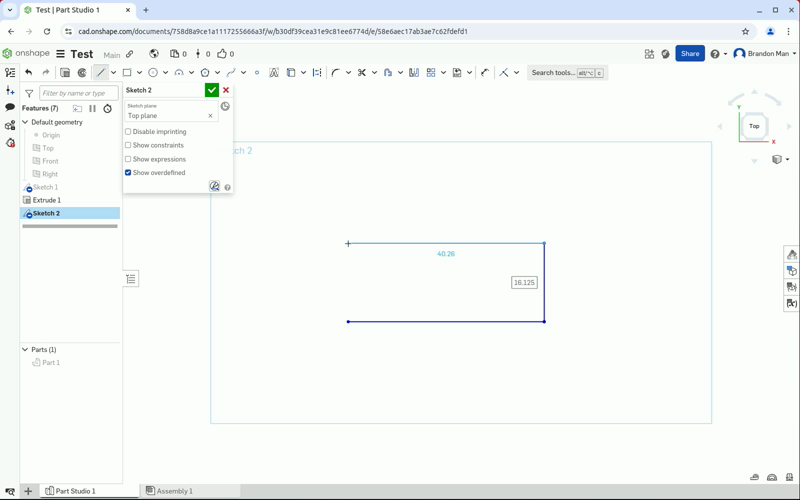
click(348, 243)
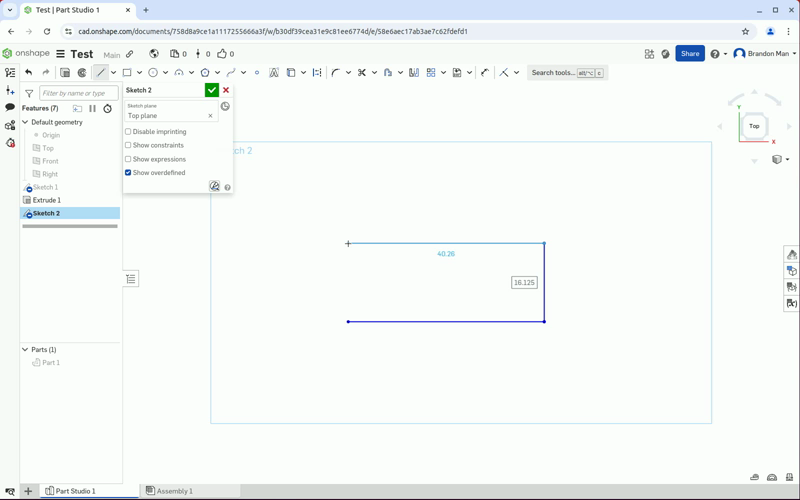
key_up(shift)
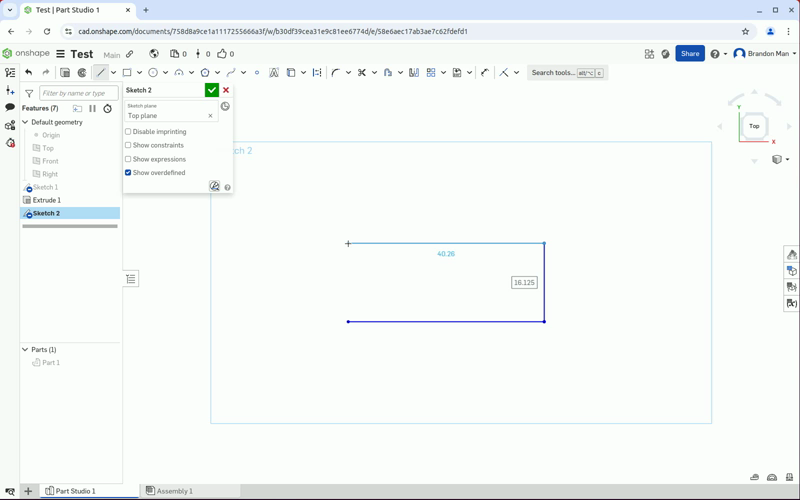
key_down(shift)
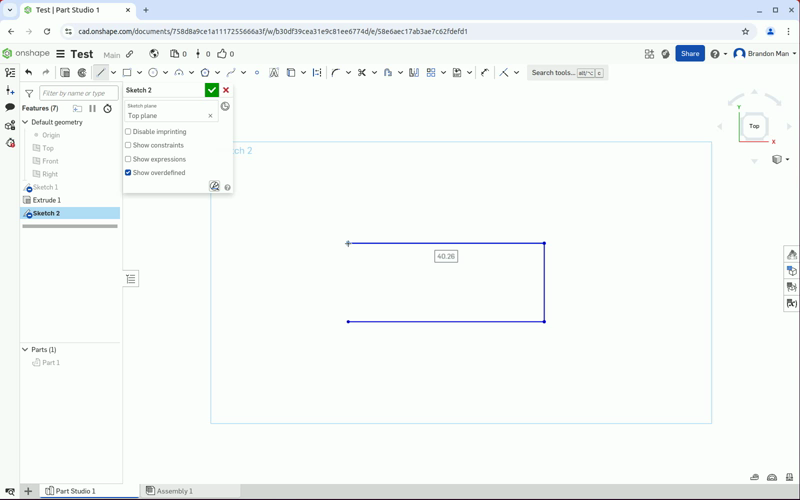
mouse_move(348, 321)
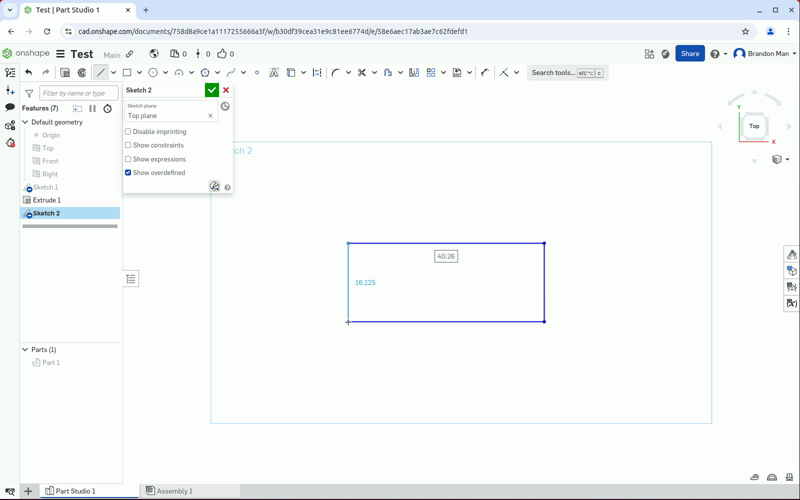
key_up(shift)
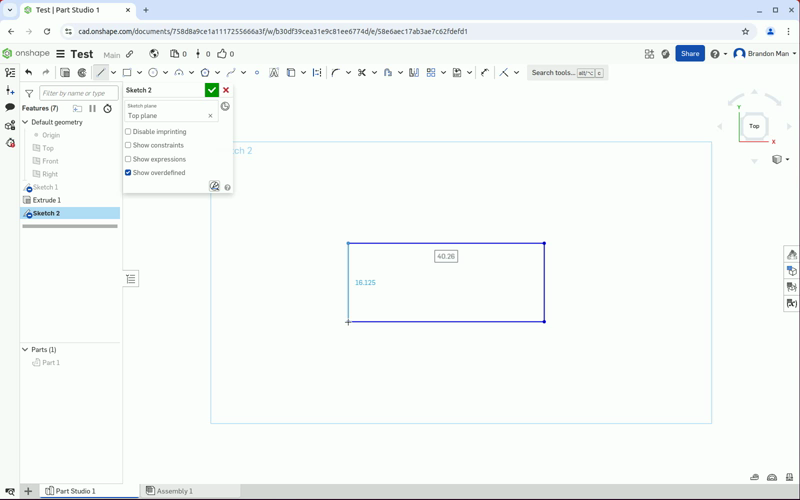
click(348, 321)
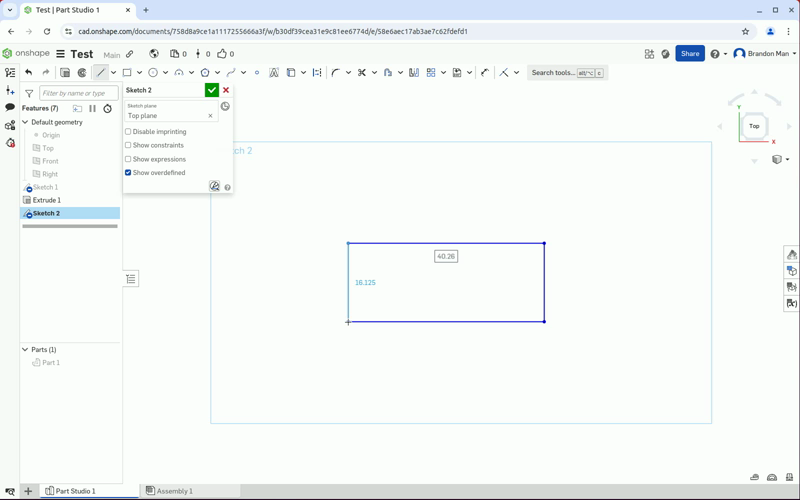
key(esc)
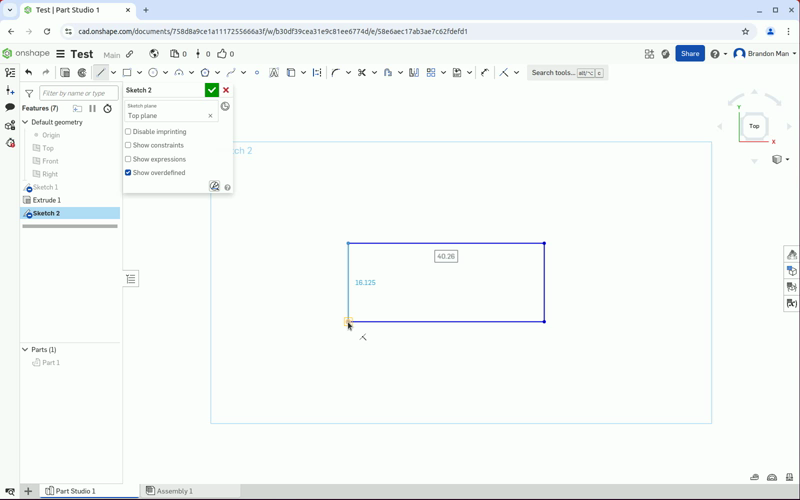
mouse_move(368, 308)
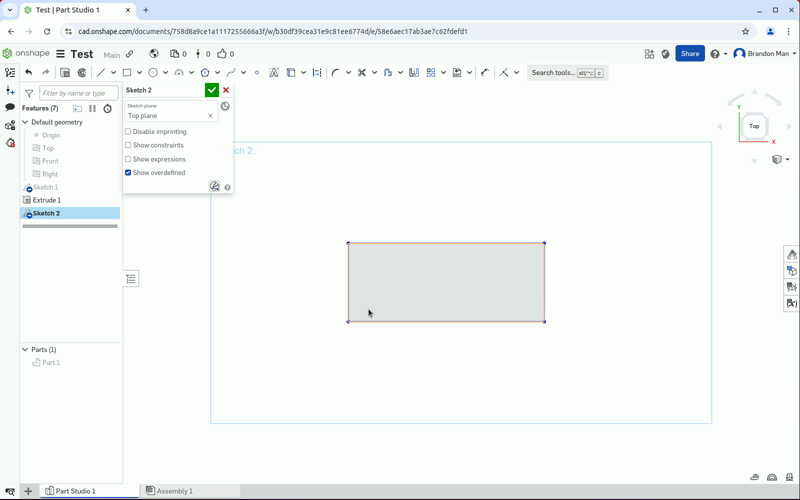
click(368, 308)
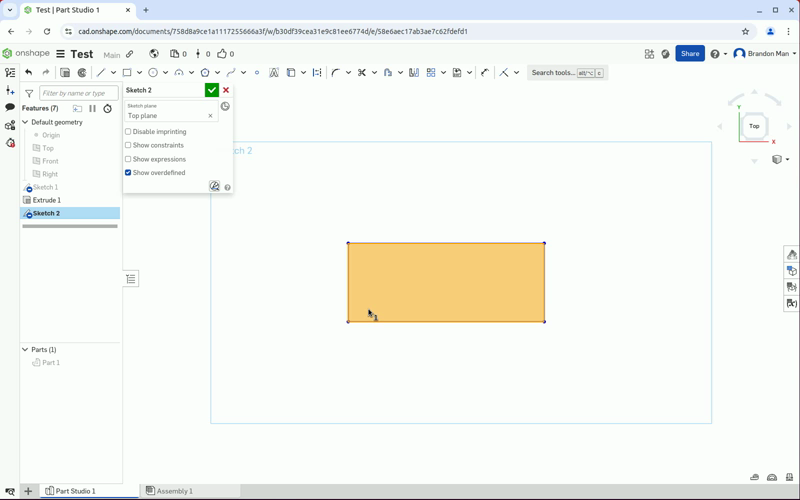
mouse_move(73, 352)
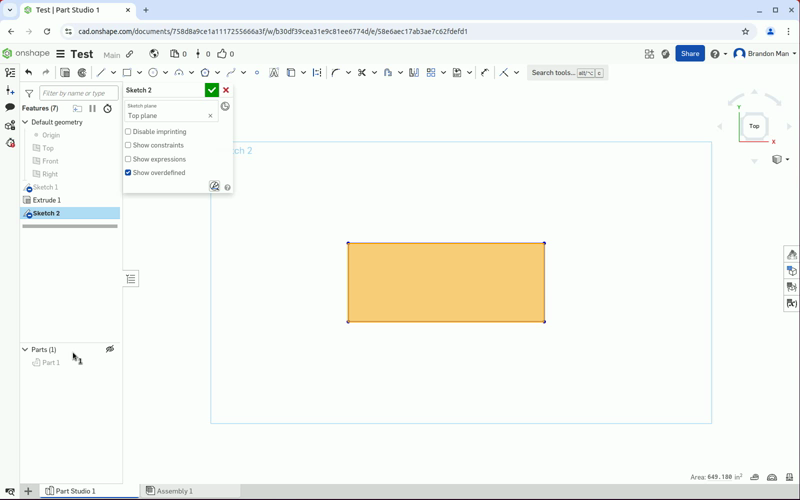
key(shift+y)
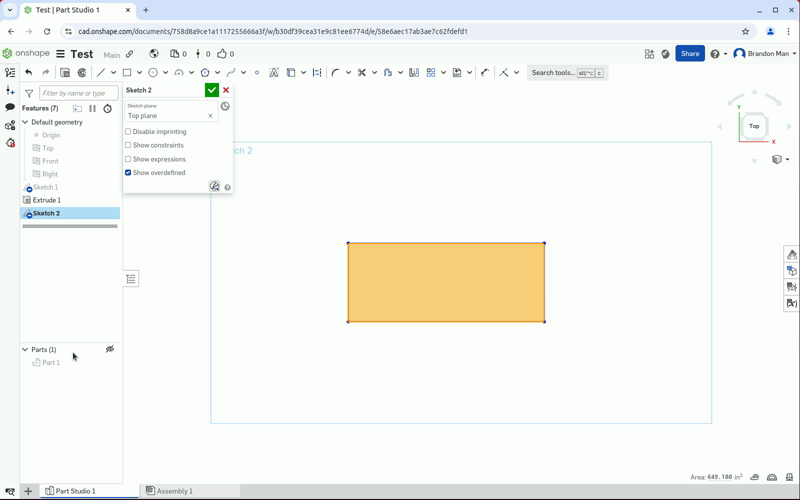
key(shift+e)
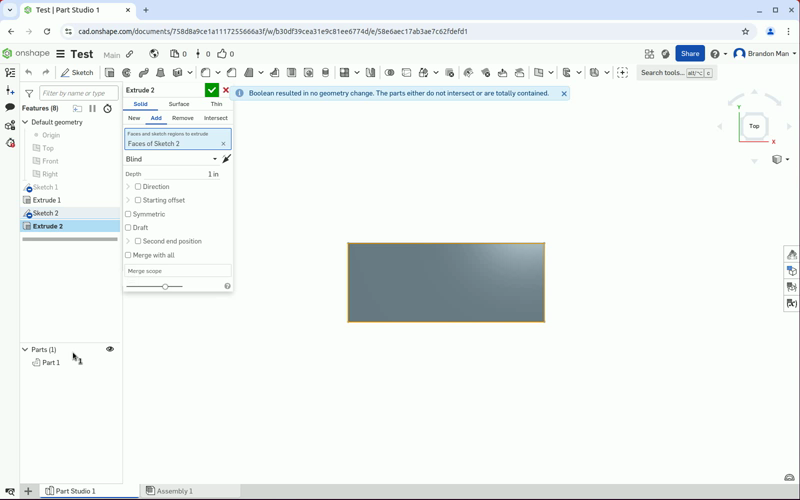
mouse_move(143, 106)
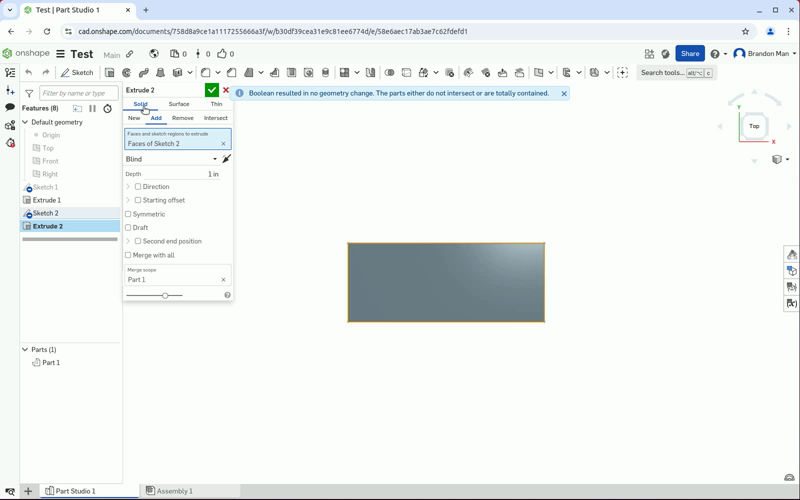
click(143, 106)
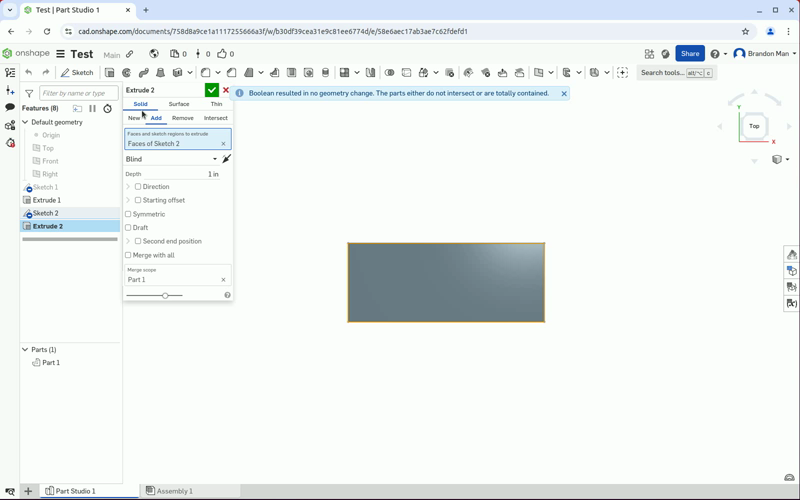
mouse_move(137, 120)
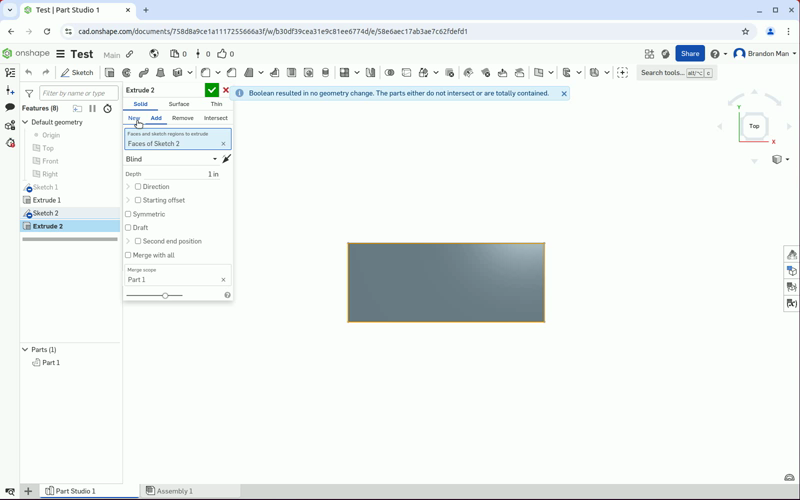
click(137, 120)
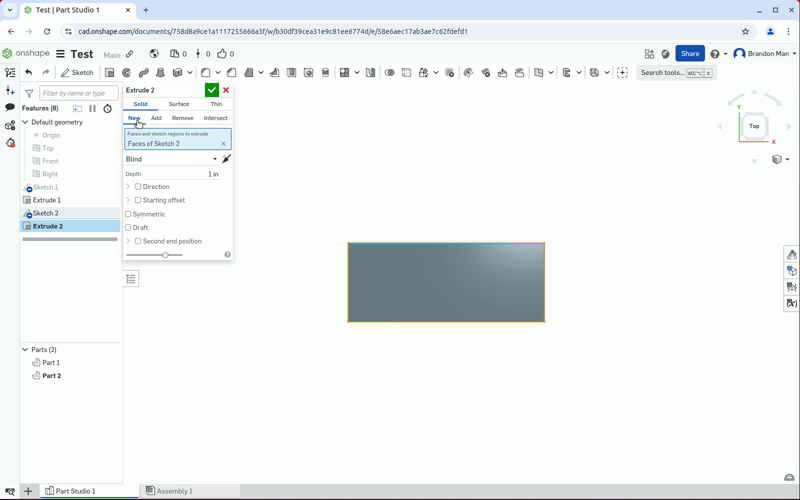
key(tab, 4)
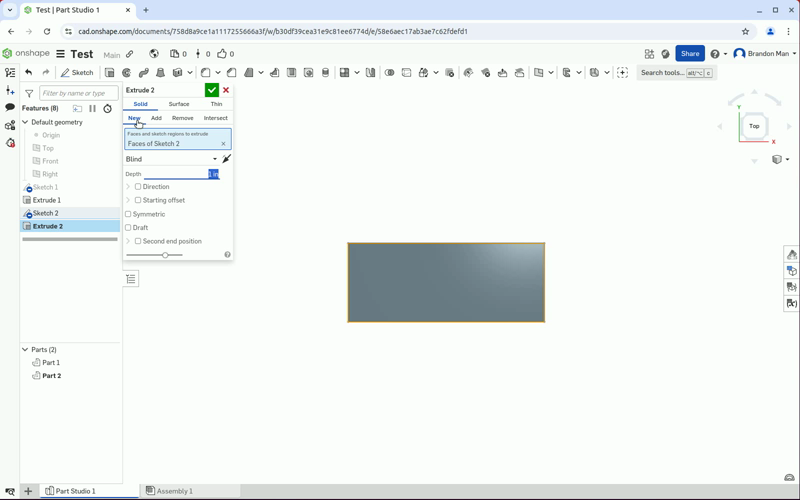
text(9.388)
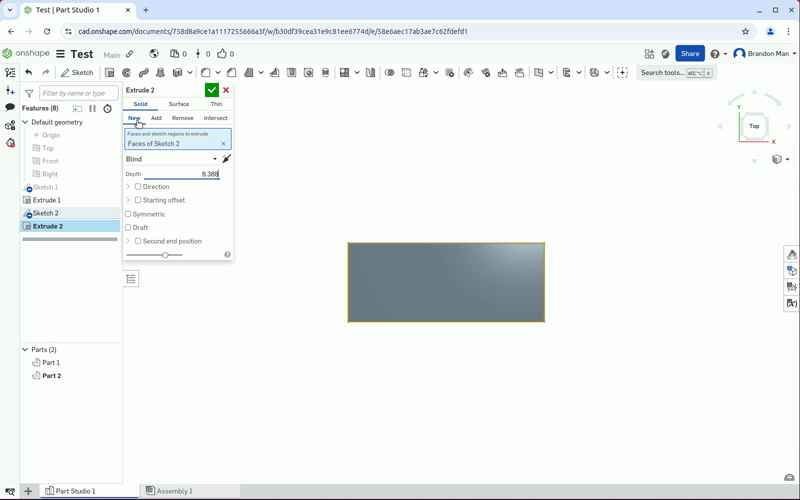
key(enter)
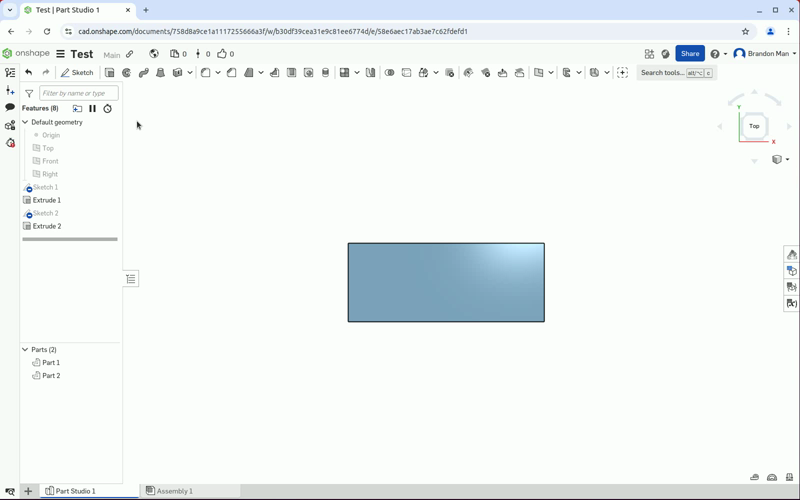
key(shift+h)
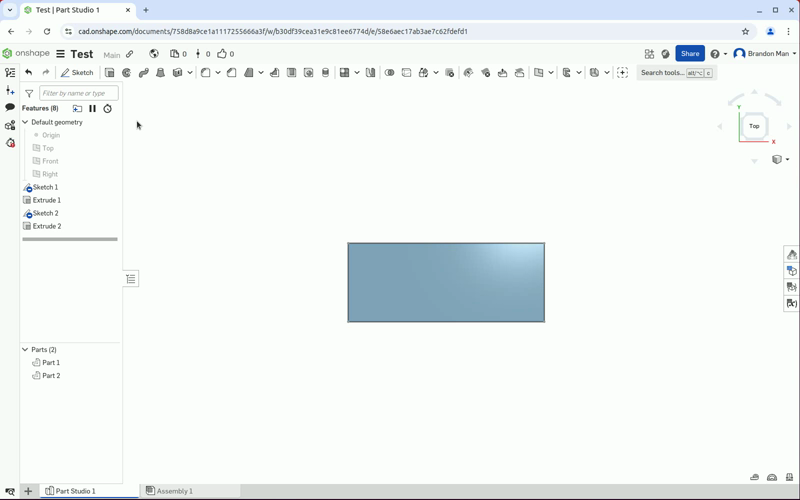
key(shift+h)
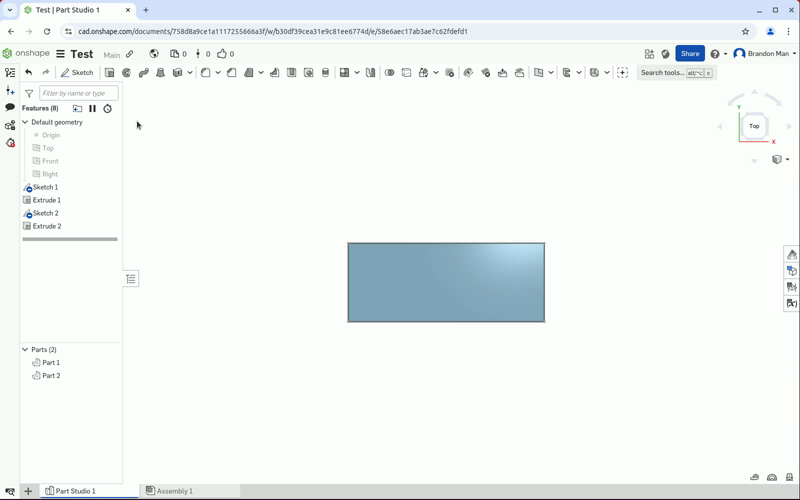
key(shift+7)
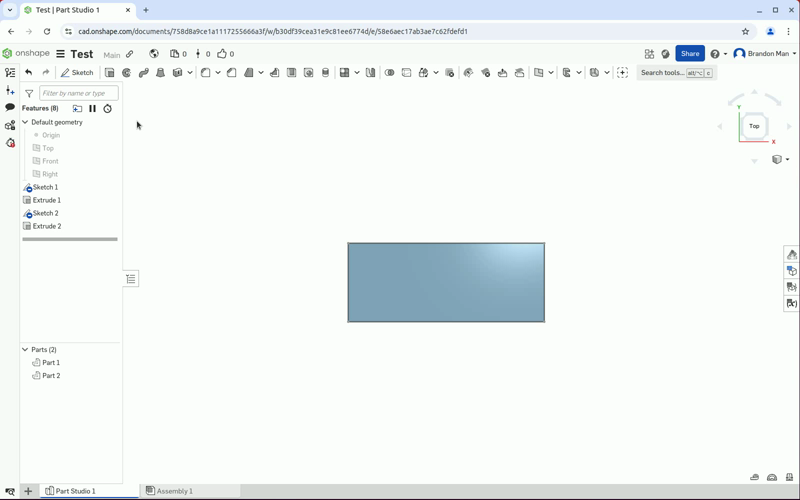
key(up, 3)
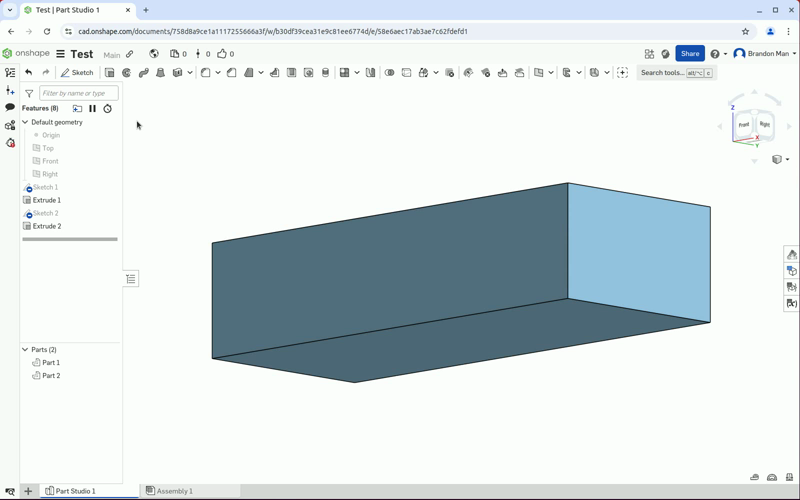
key(left, 3)
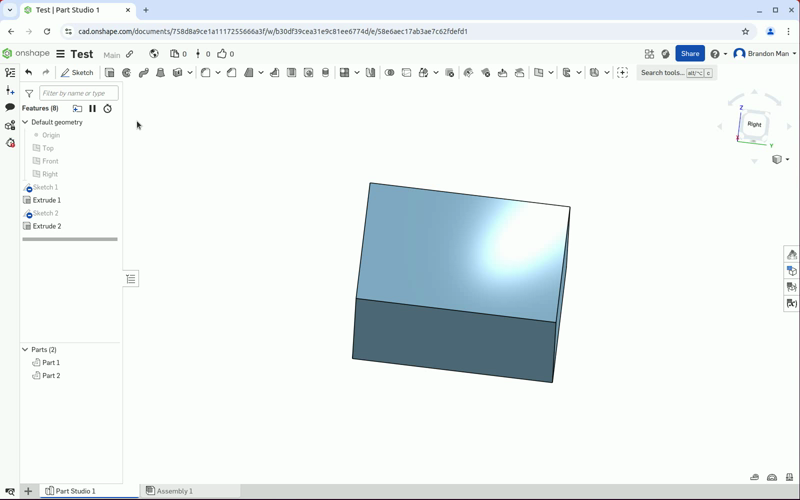
key(right, 3)
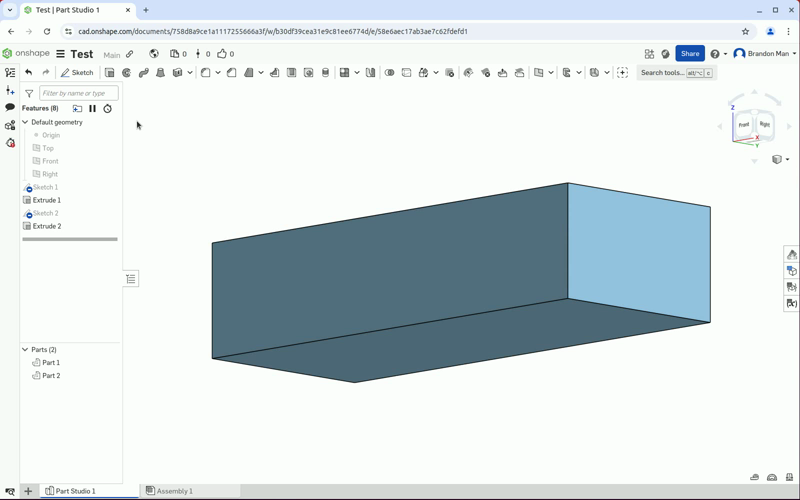
key(down, 3)
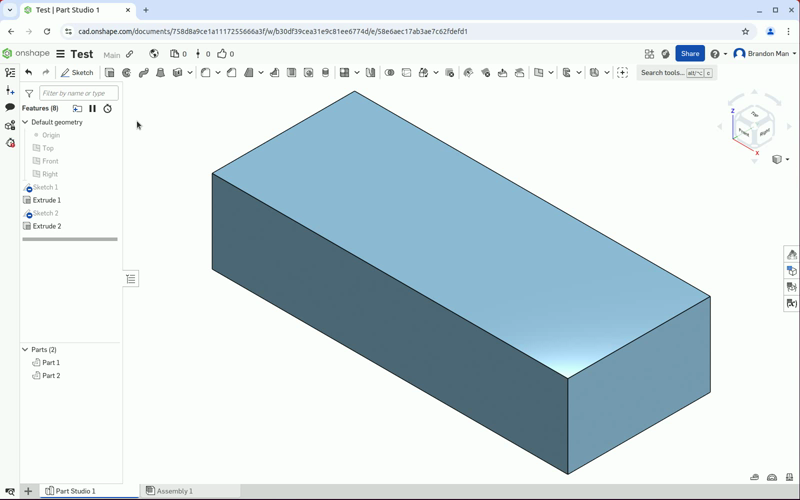
mouse_move(73, 189)
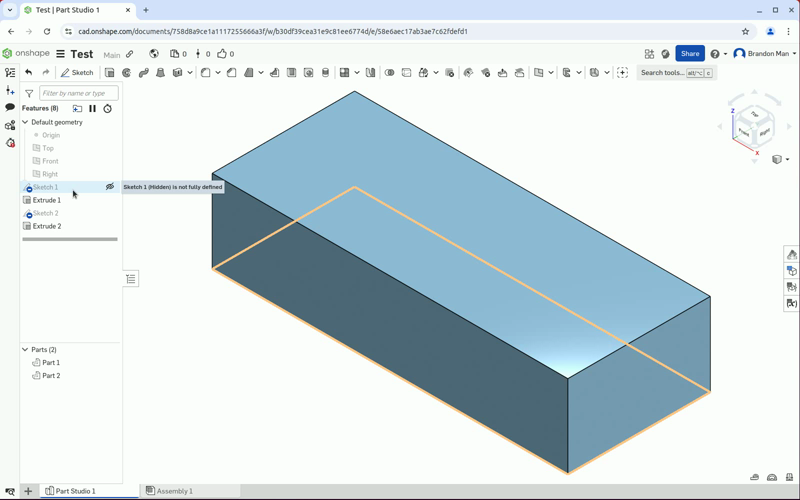
click(73, 189)